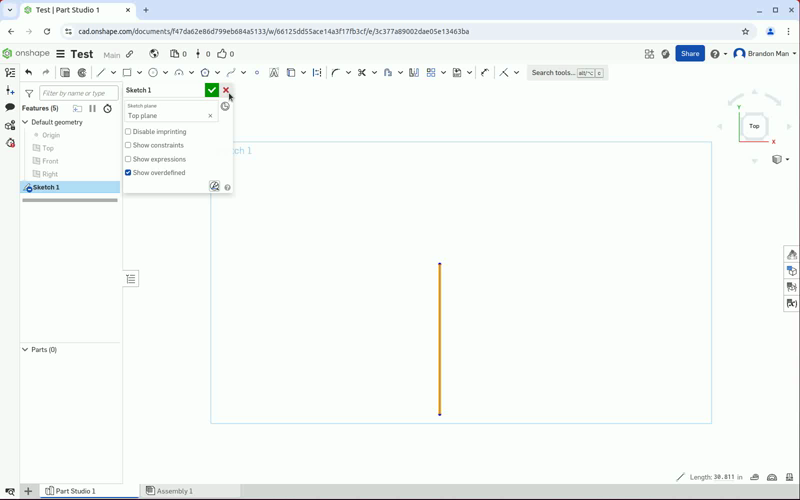
key(shift+h)
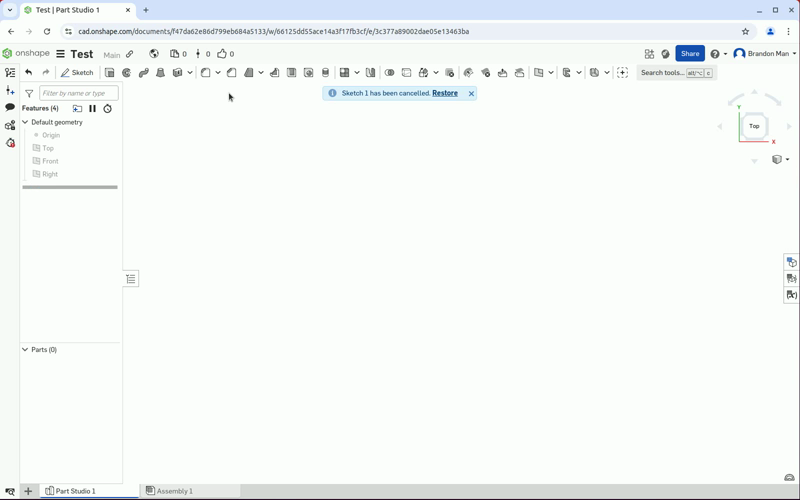
mouse_move(73, 352)
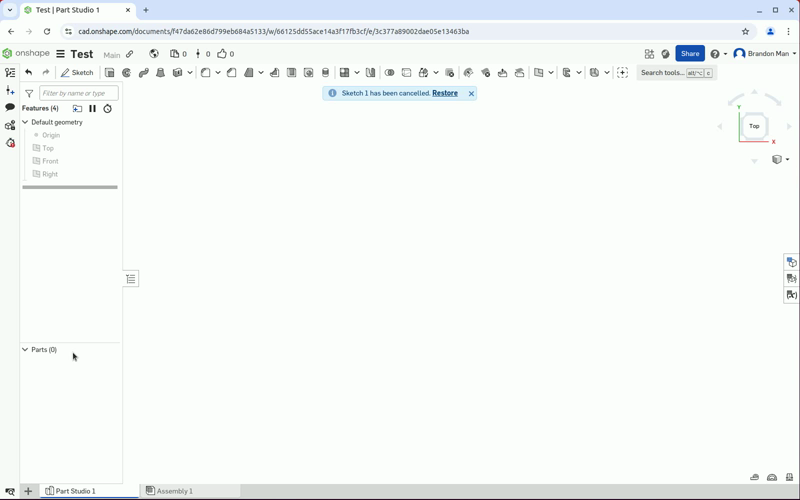
key(y)
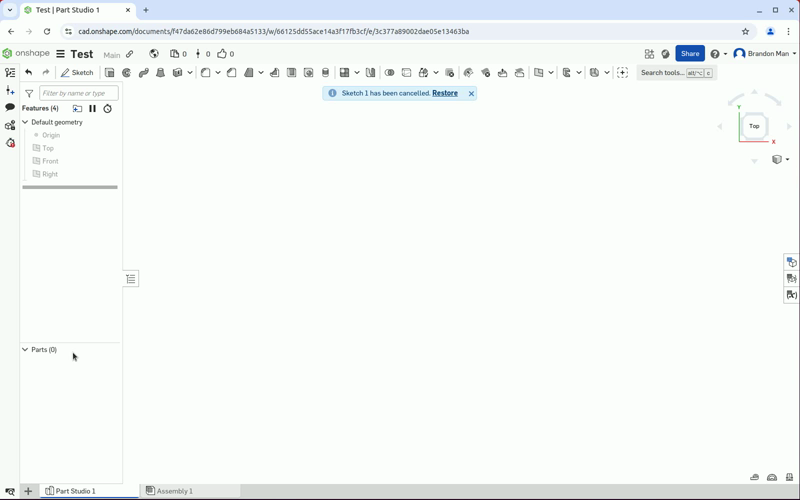
key(shift+p)
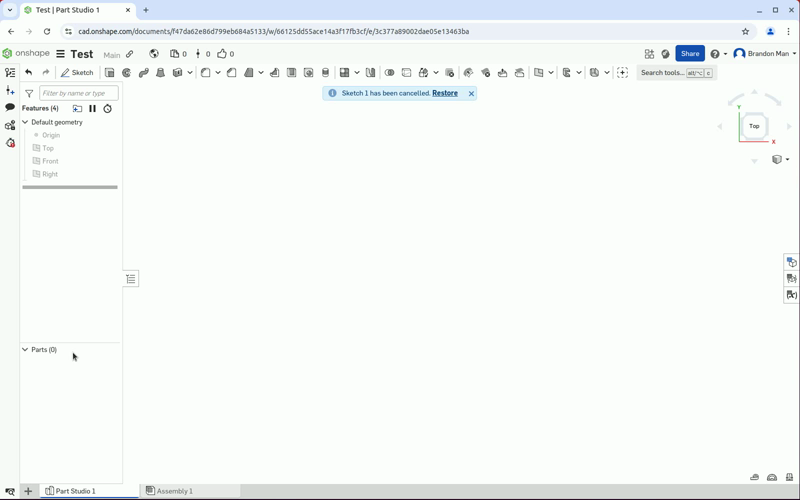
key(space)
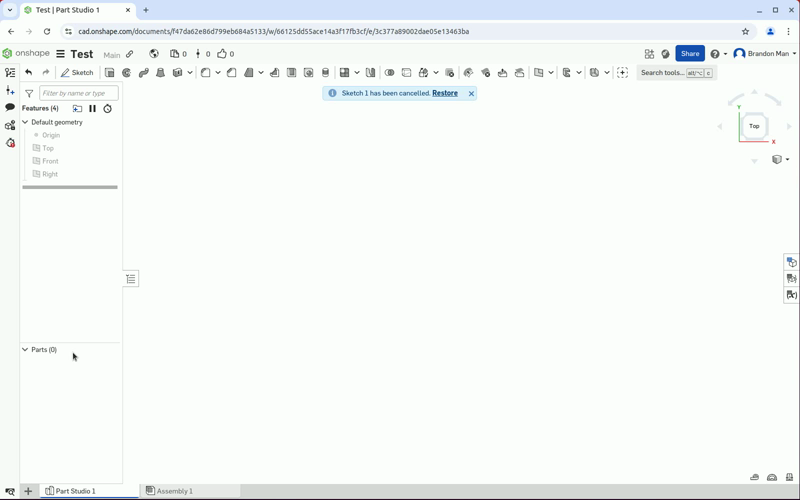
key_down(shift)
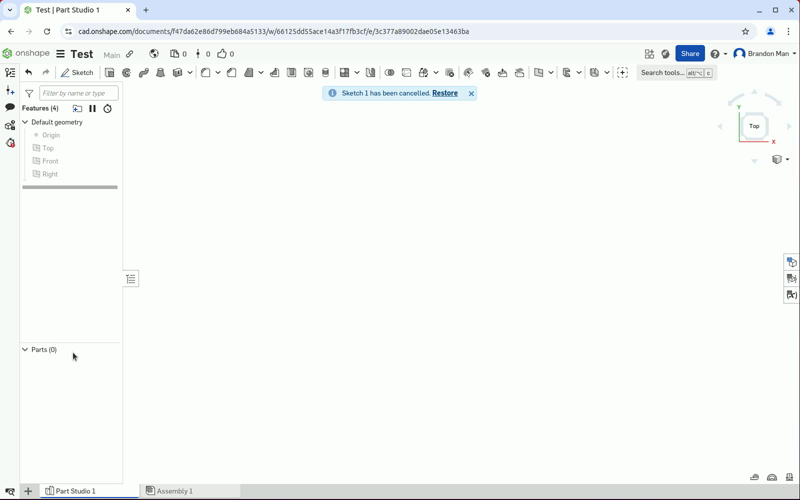
key(up)
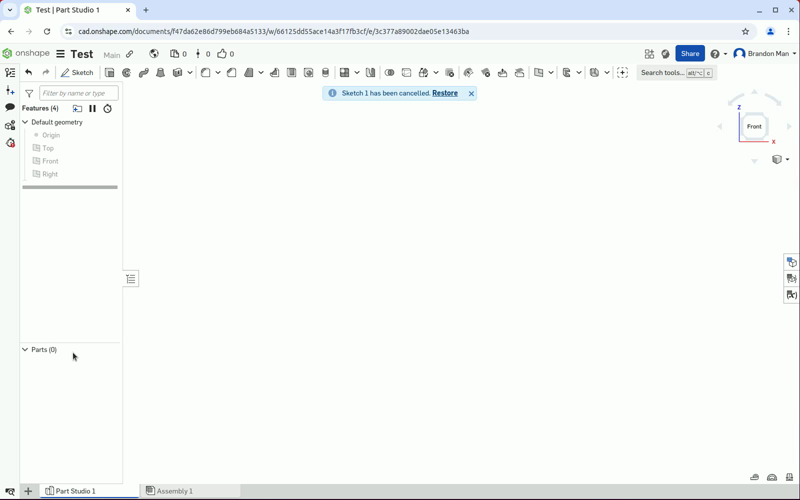
key_up(shift)
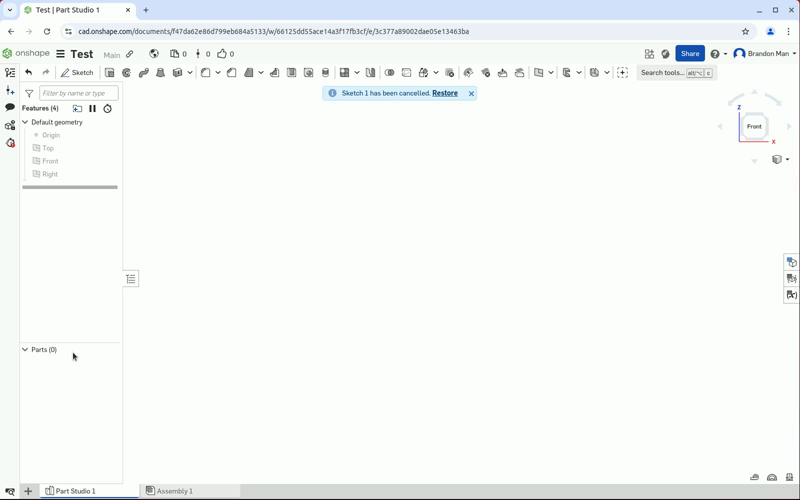
key(space)
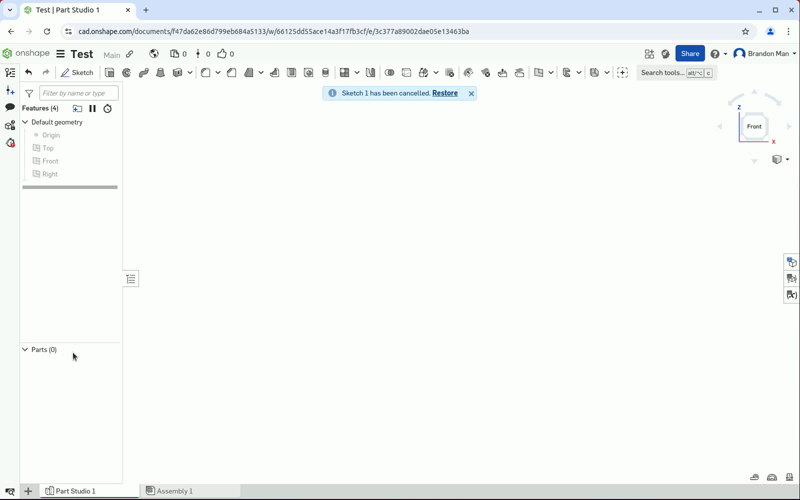
key_down(shift)
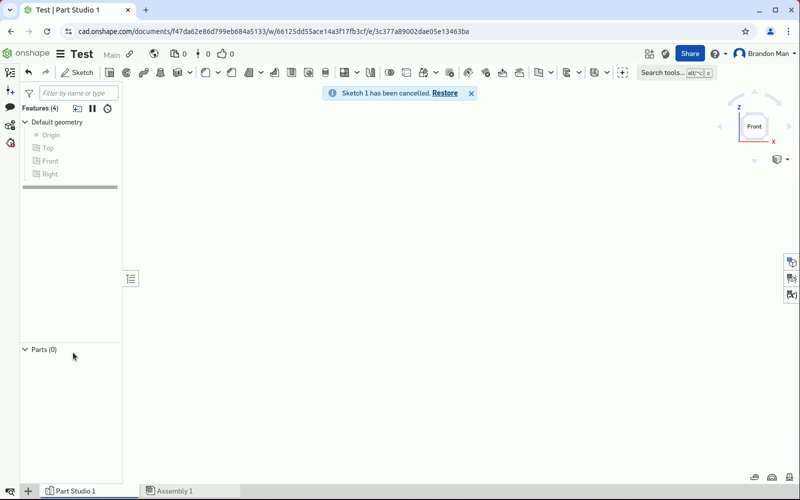
key(left)
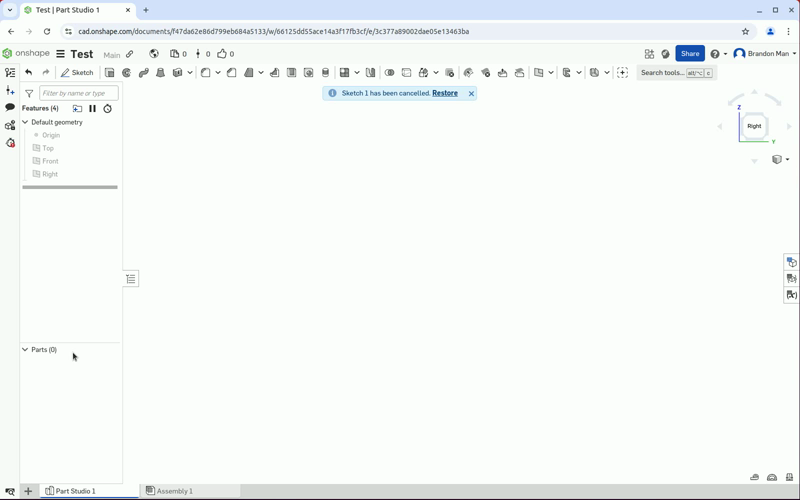
key_up(shift)
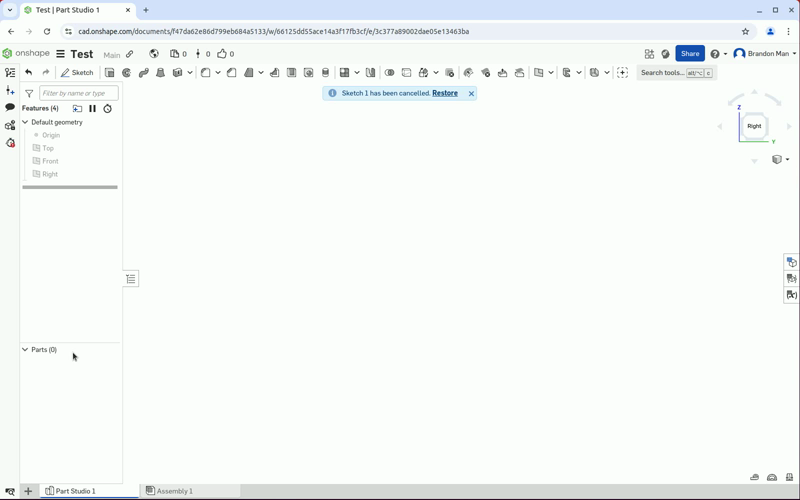
mouse_move(73, 352)
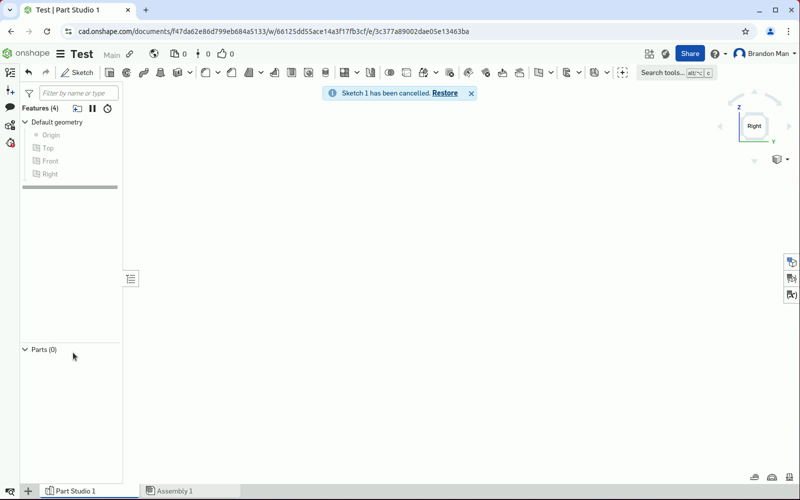
key(shift+y)
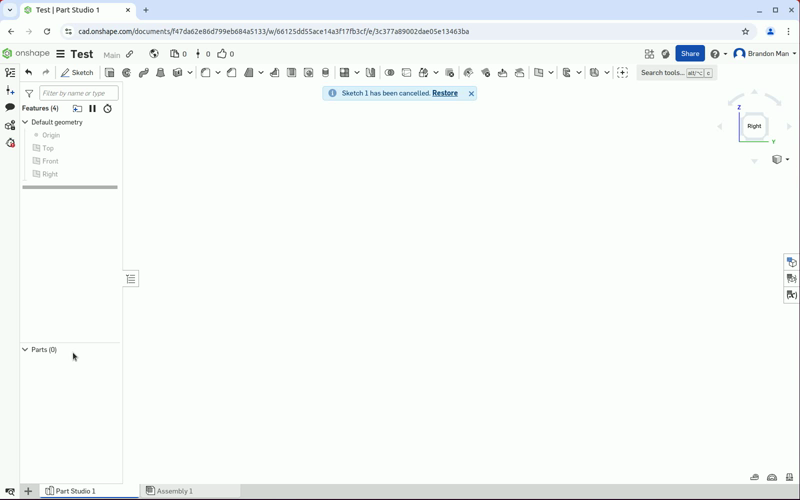
key(shift+s)
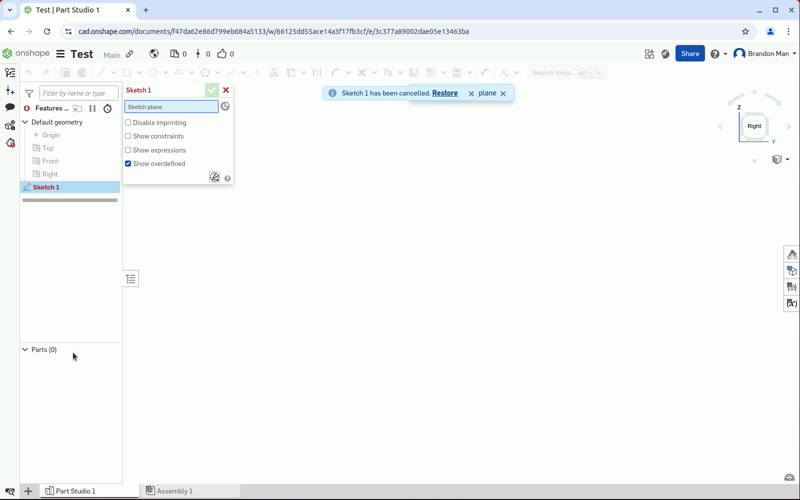
mouse_move(73, 176)
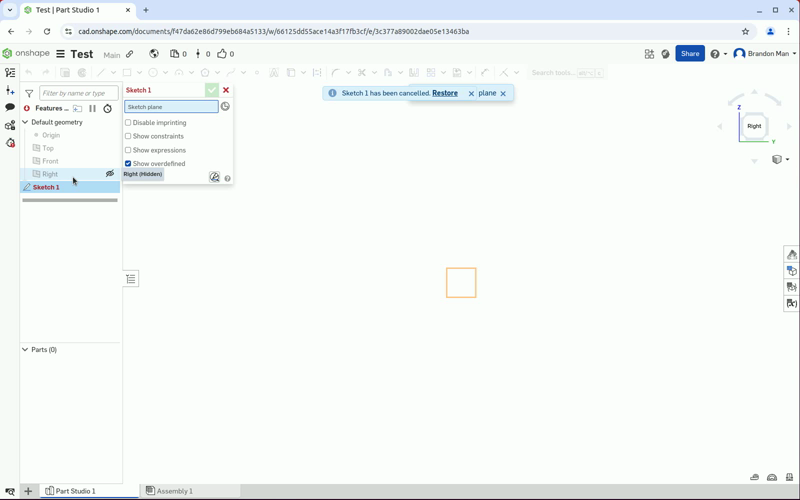
click(73, 176)
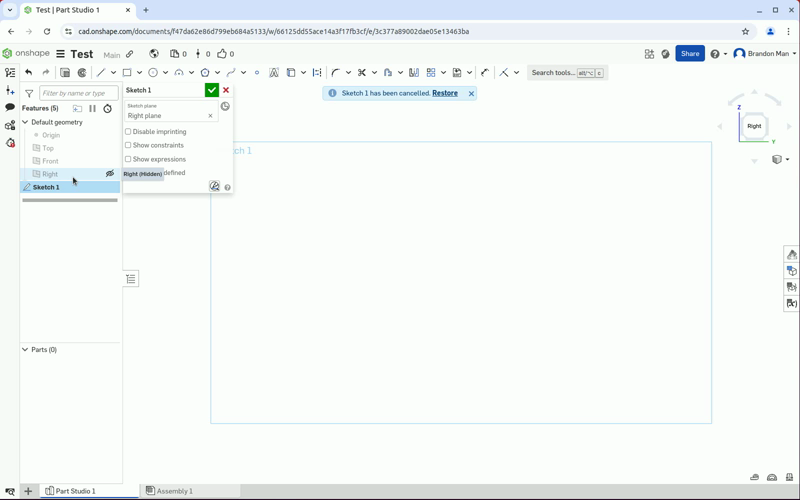
mouse_move(73, 352)
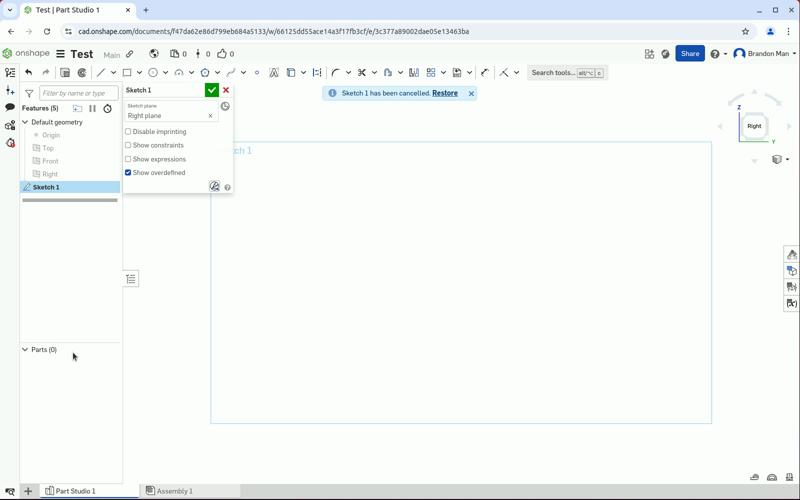
key(y)
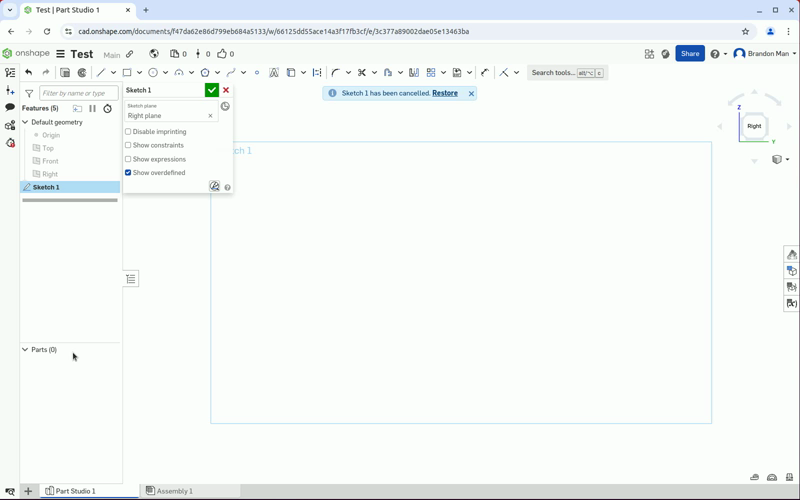
key(c)
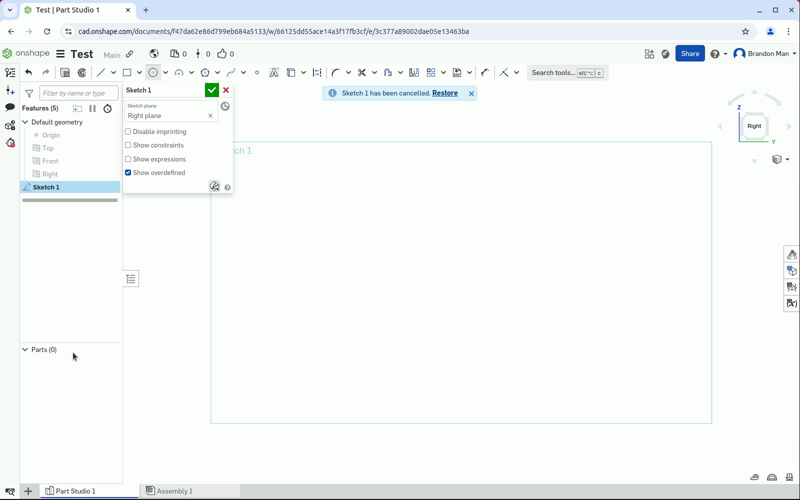
key_down(shift)
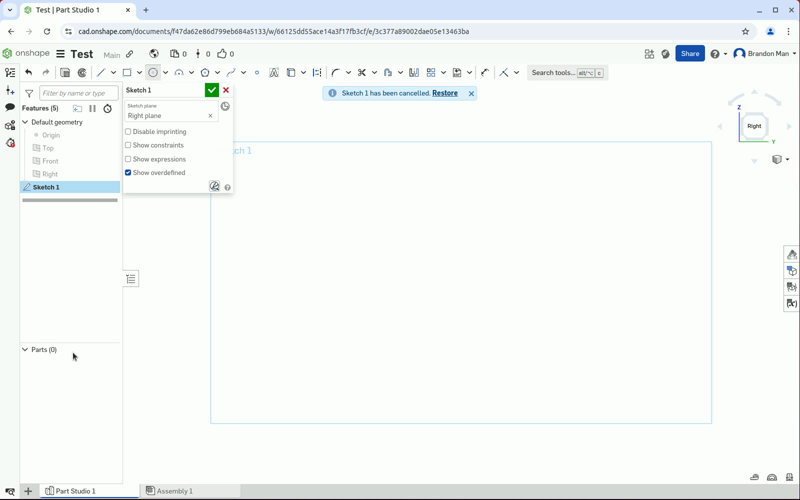
mouse_move(461, 282)
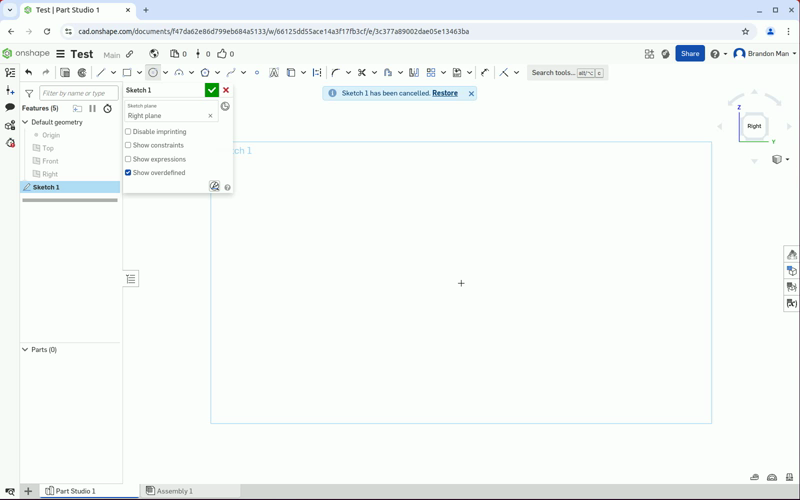
click(461, 282)
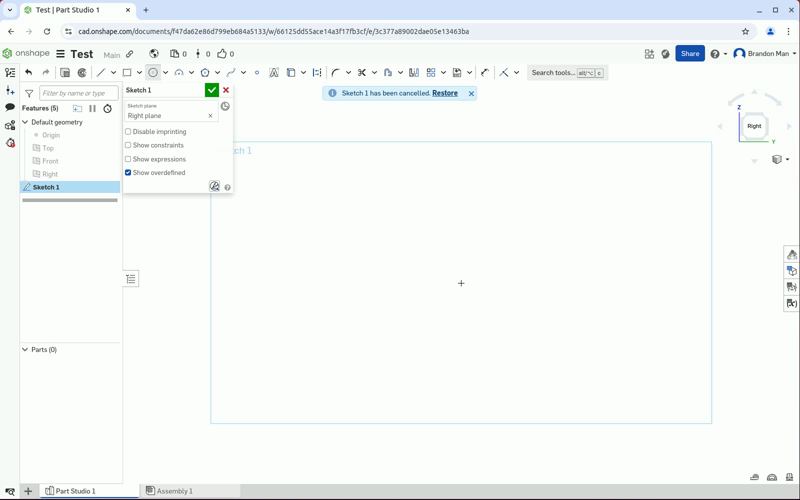
key_up(shift)
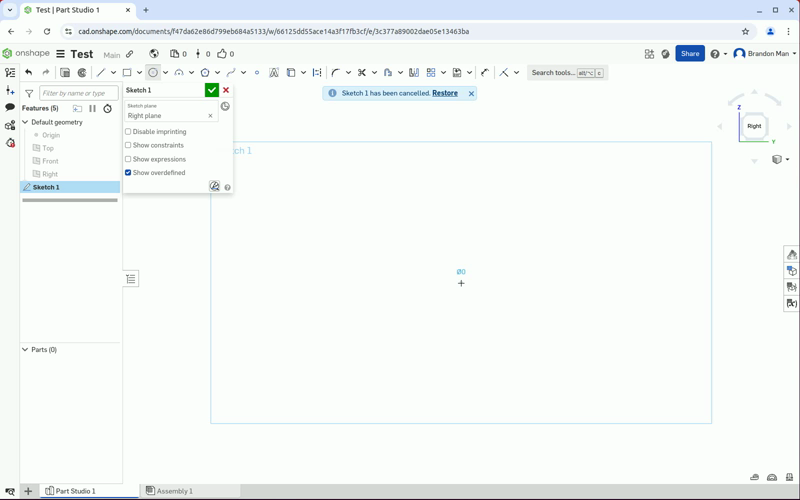
mouse_move(574, 282)
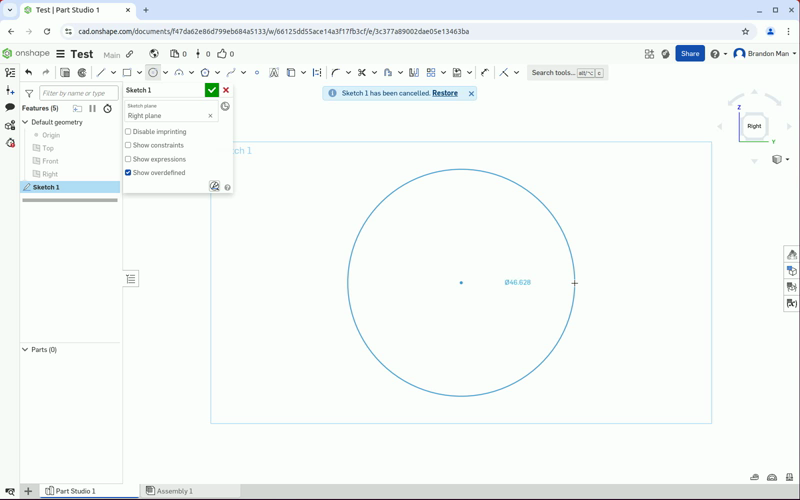
click(574, 282)
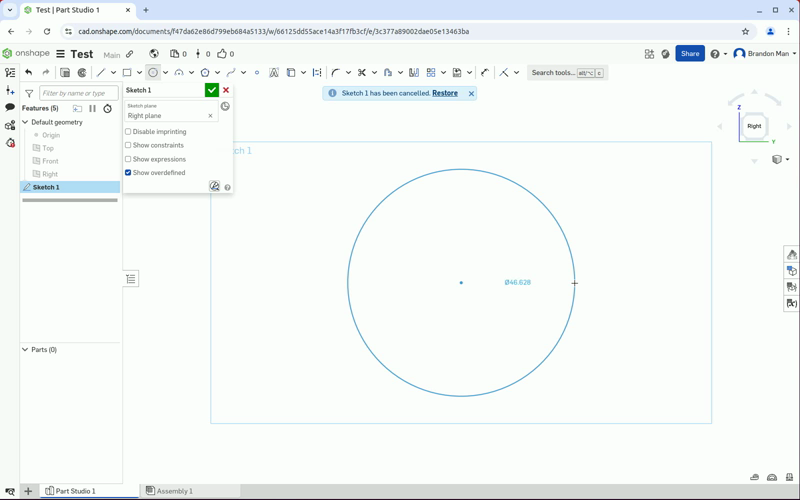
key(esc)
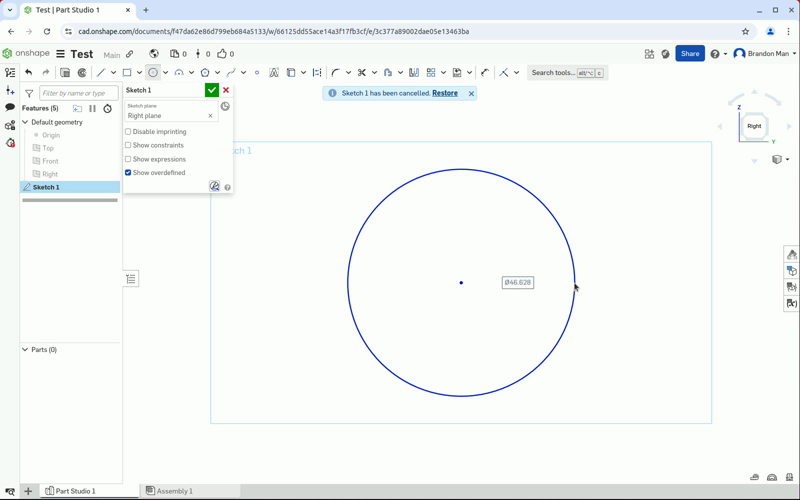
key(c)
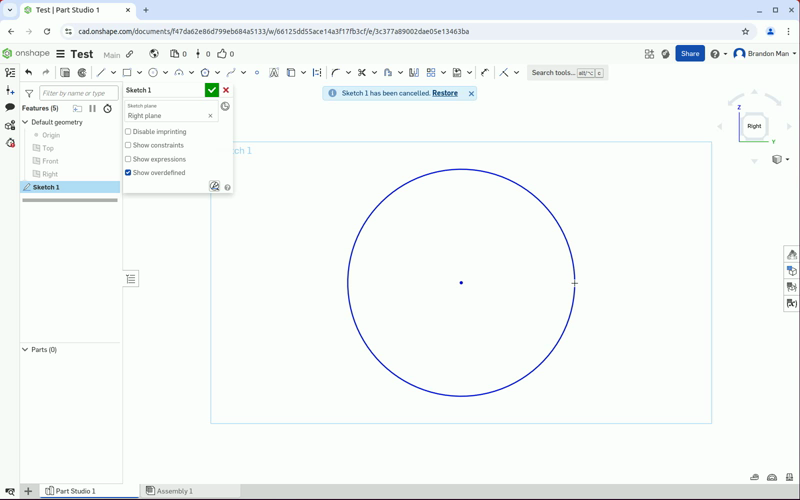
key_down(shift)
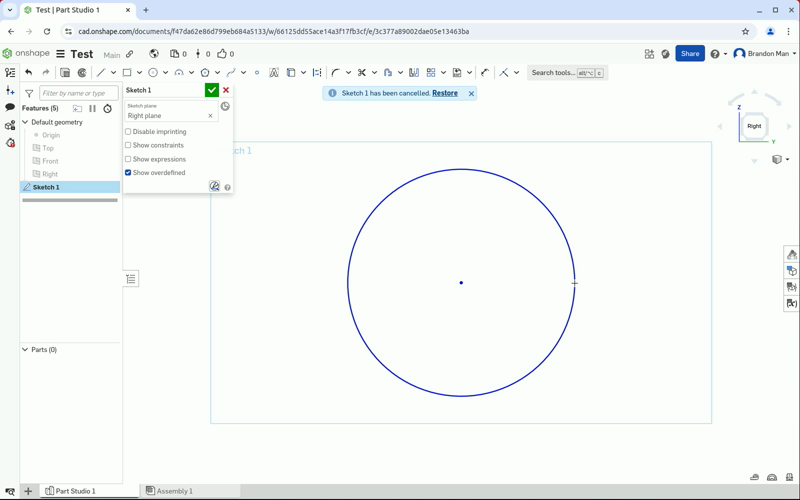
mouse_move(461, 282)
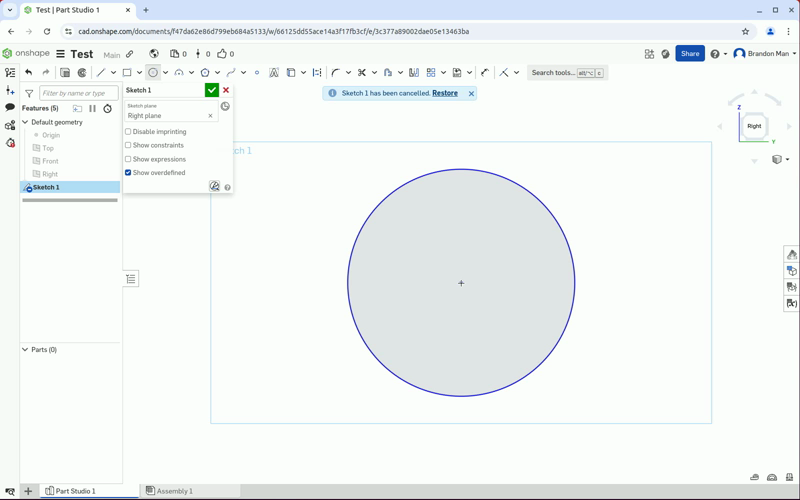
click(461, 282)
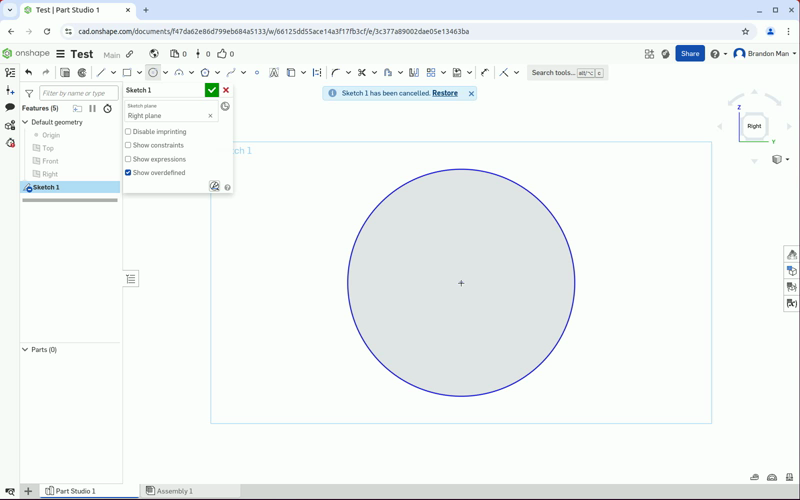
key_up(shift)
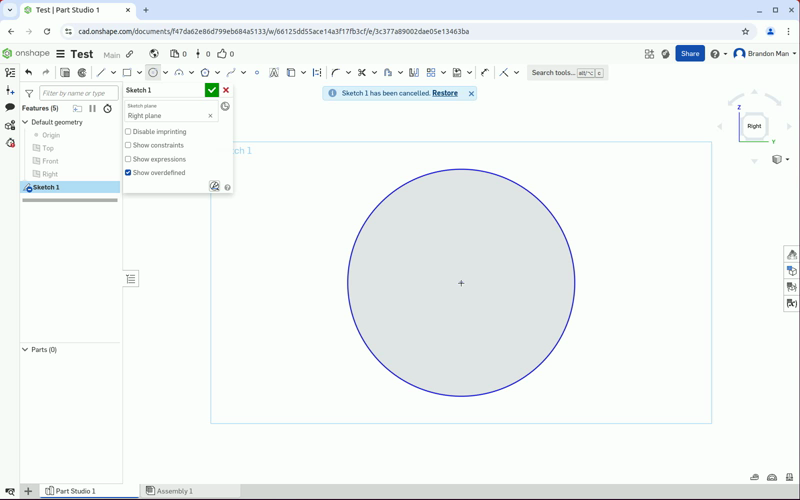
mouse_move(499, 282)
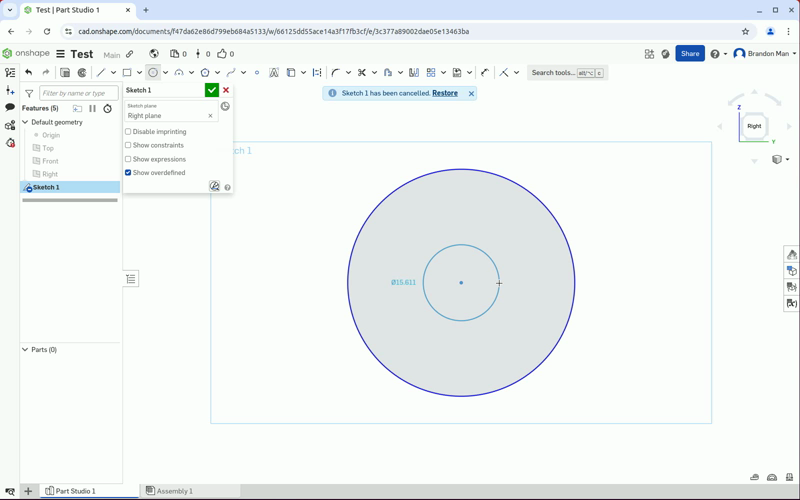
click(499, 282)
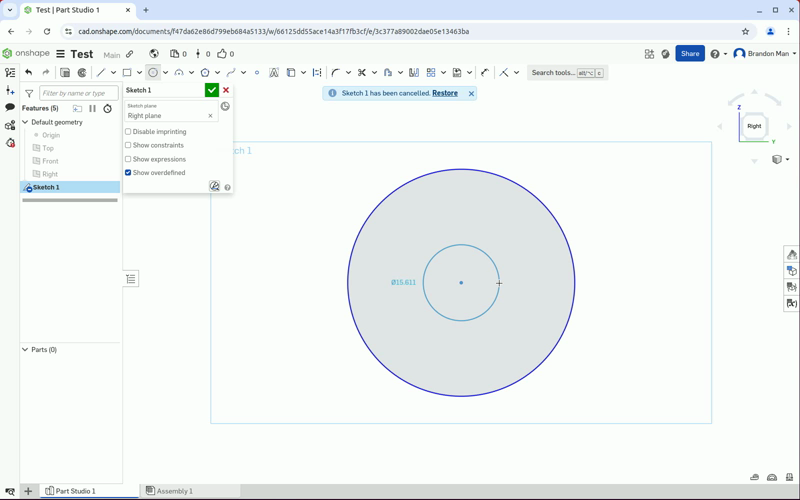
key(esc)
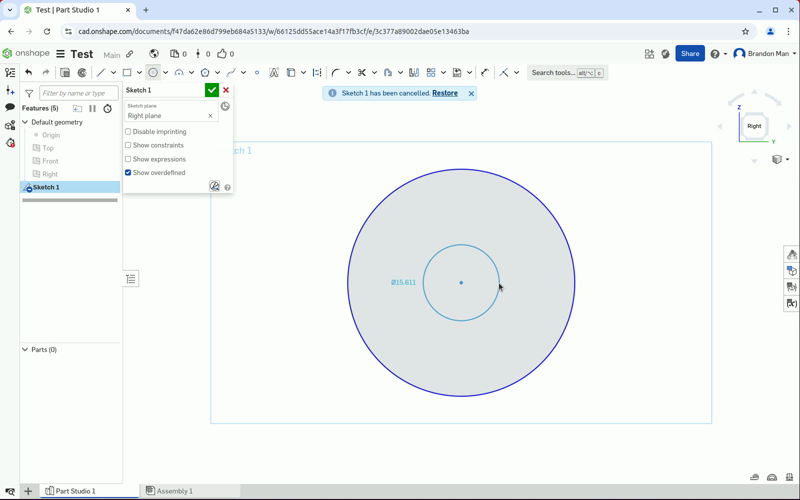
mouse_move(388, 321)
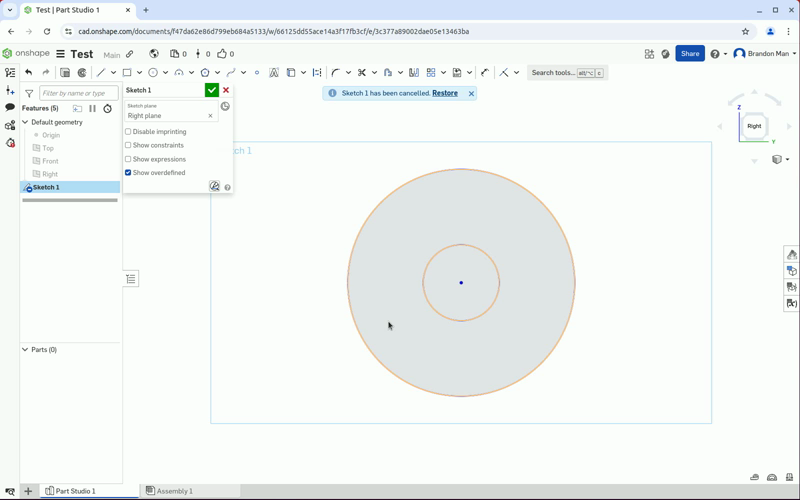
click(388, 321)
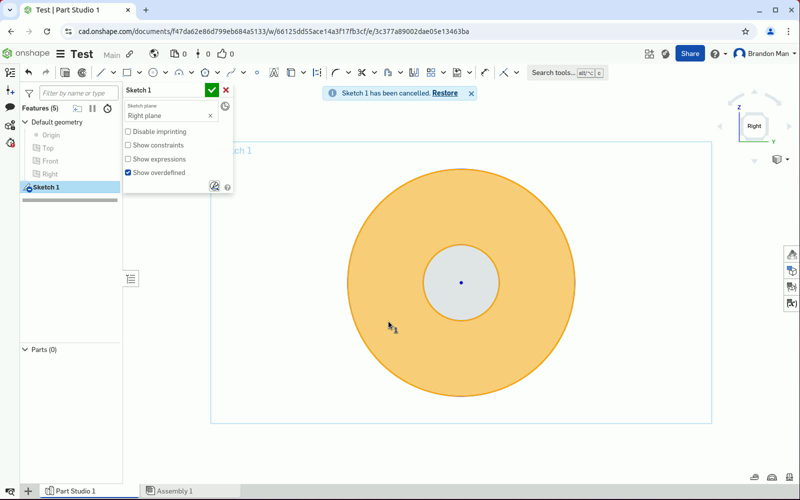
mouse_move(73, 352)
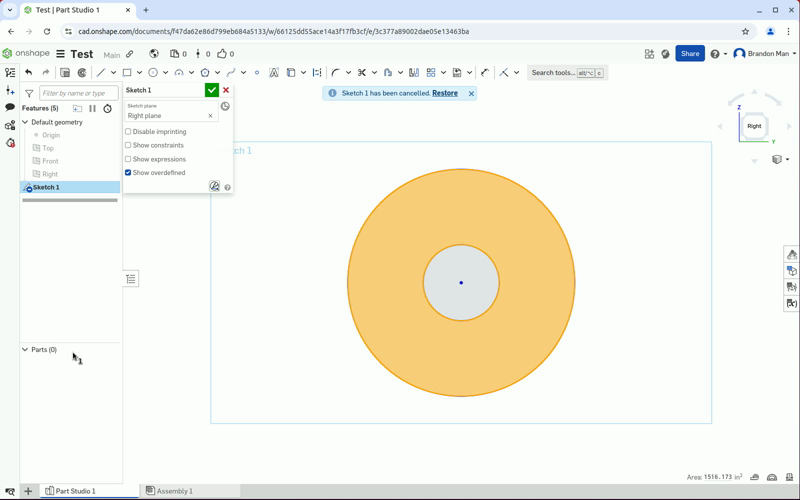
key(shift+y)
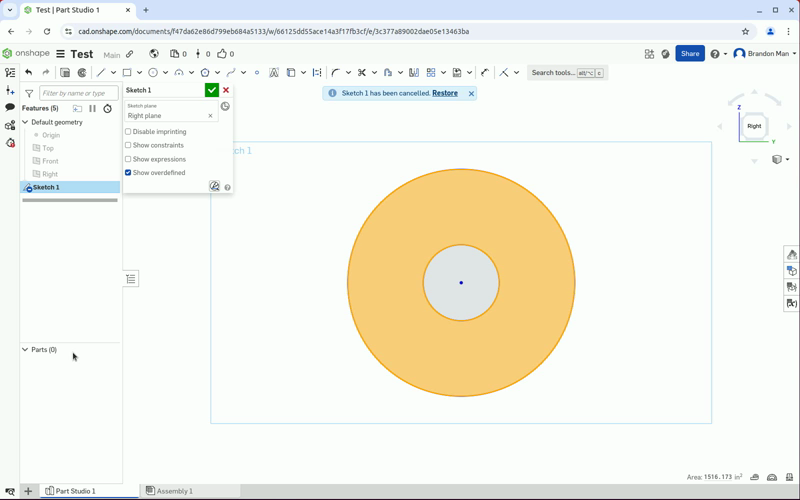
key(shift+e)
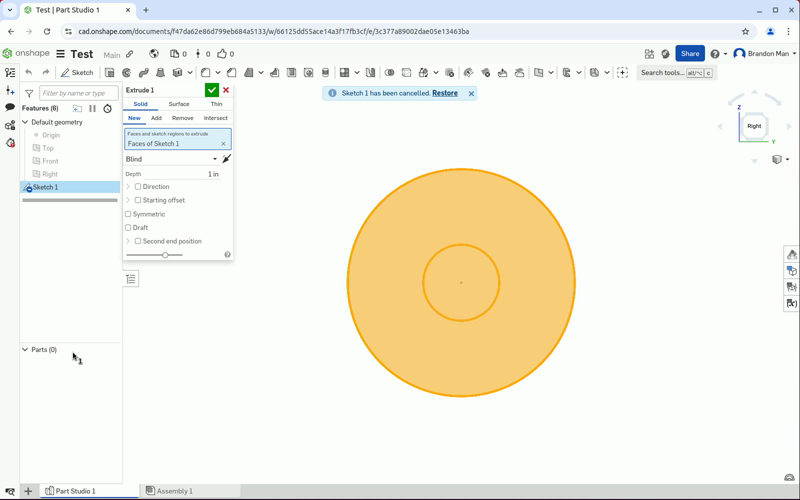
mouse_move(143, 106)
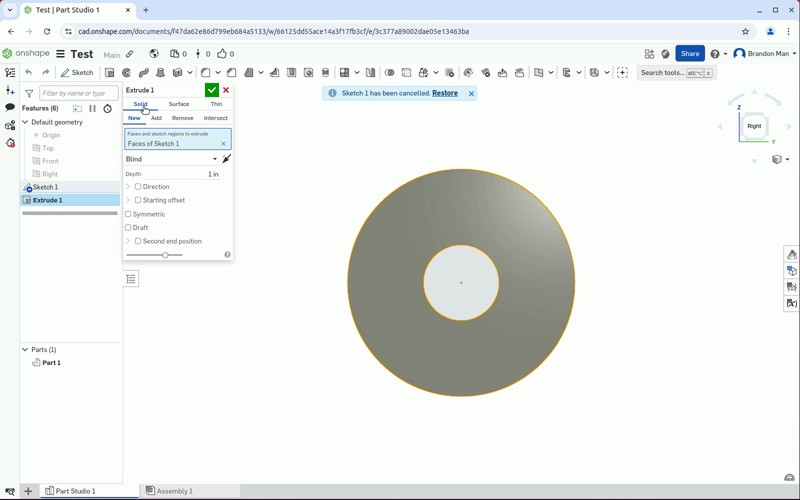
click(143, 106)
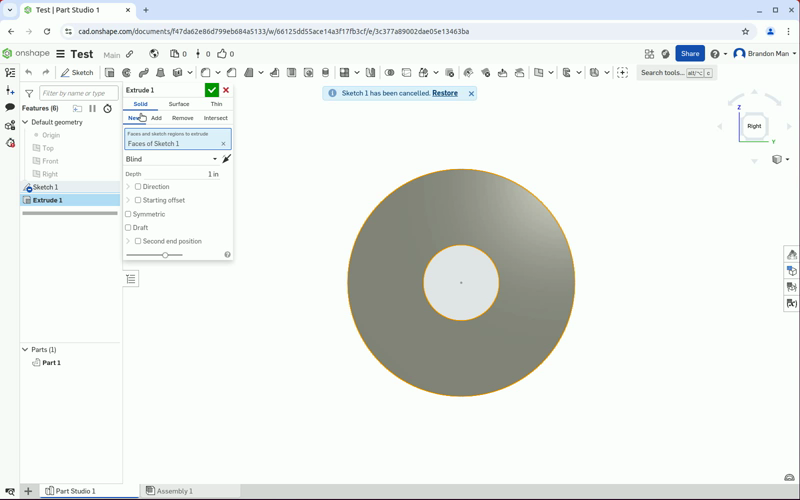
mouse_move(137, 120)
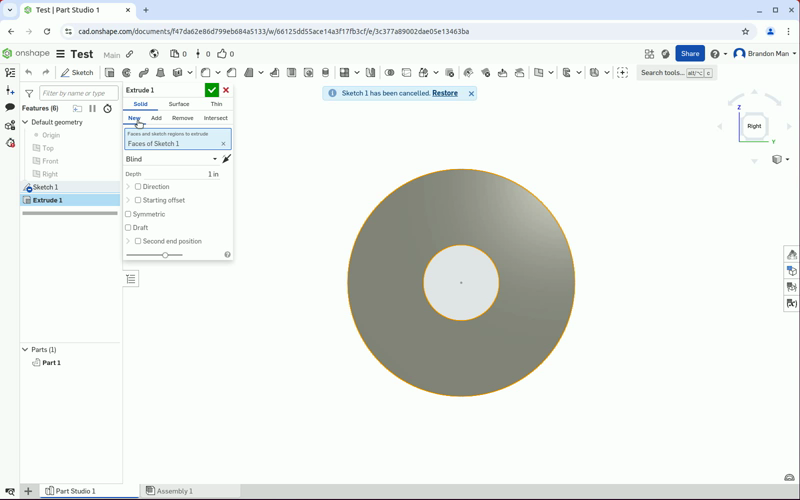
click(137, 120)
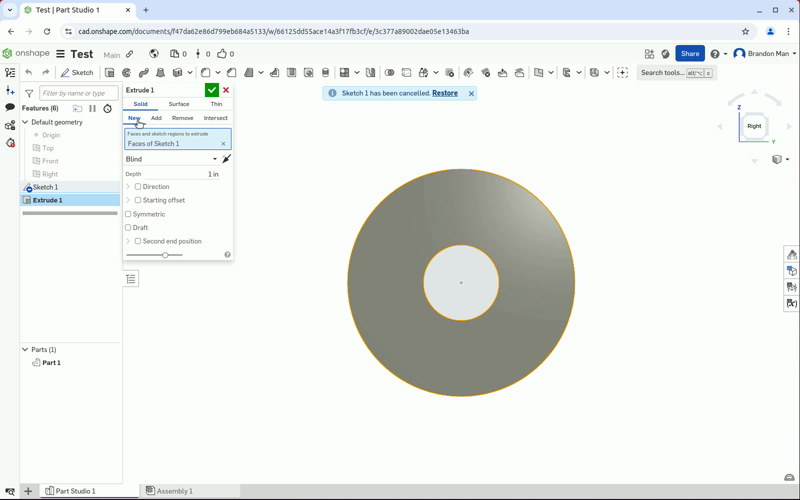
key(tab, 4)
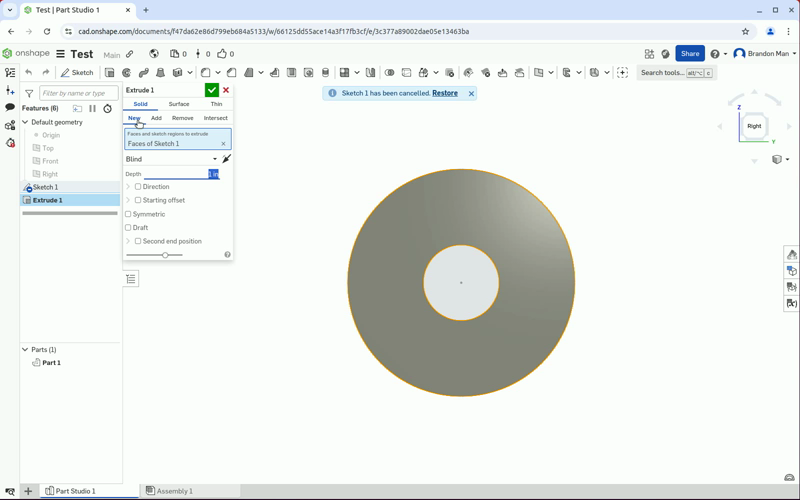
text(-3.851)
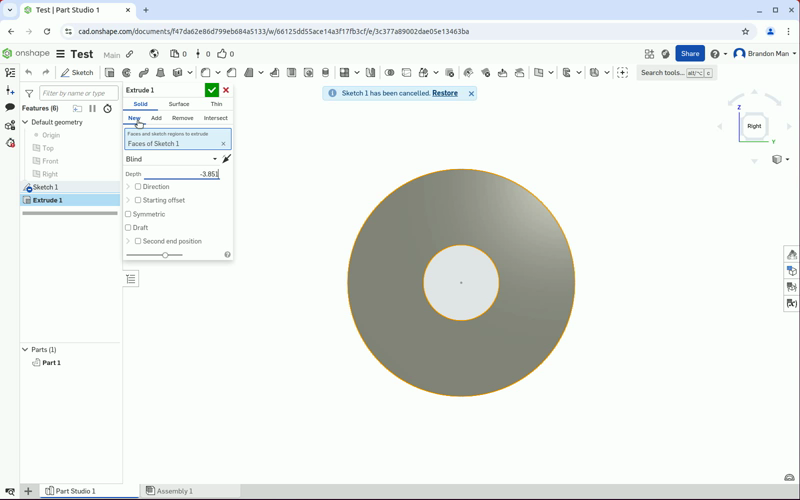
key(enter)
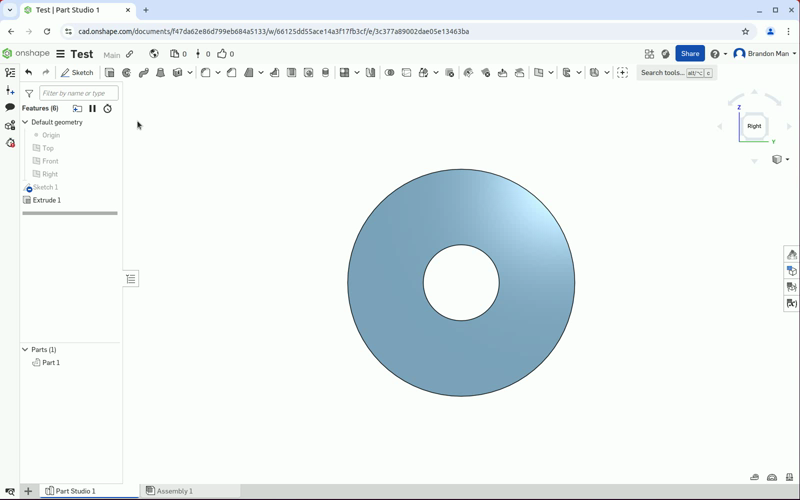
key(shift+h)
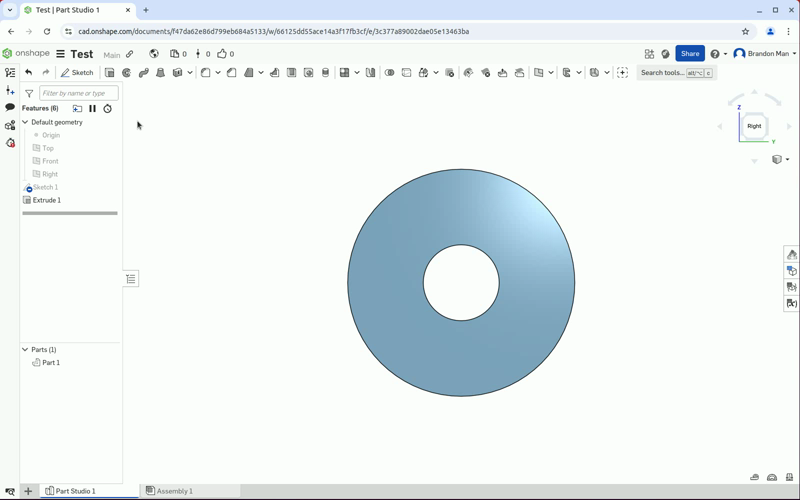
key(shift+h)
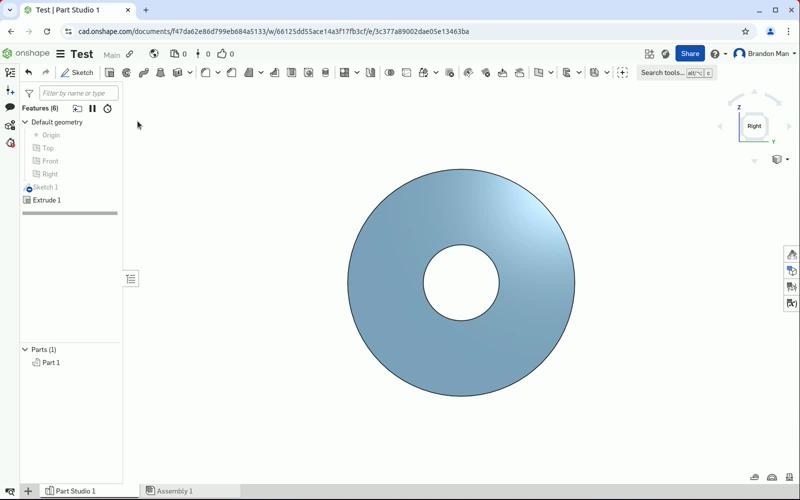
mouse_move(73, 189)
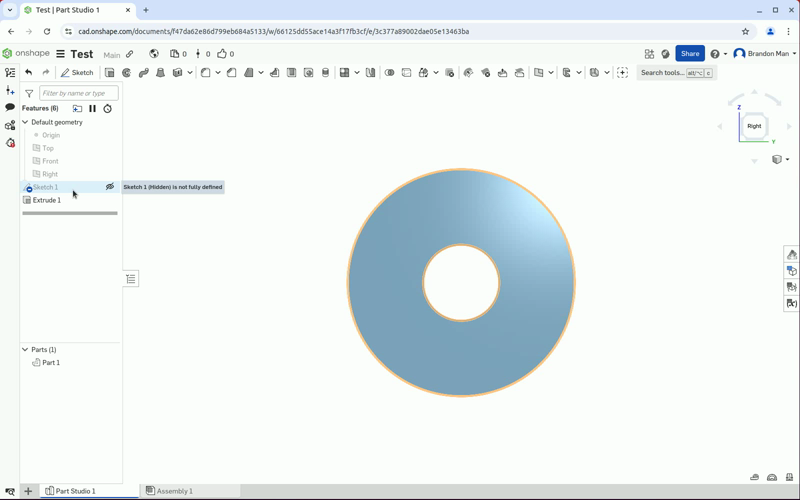
click(73, 189)
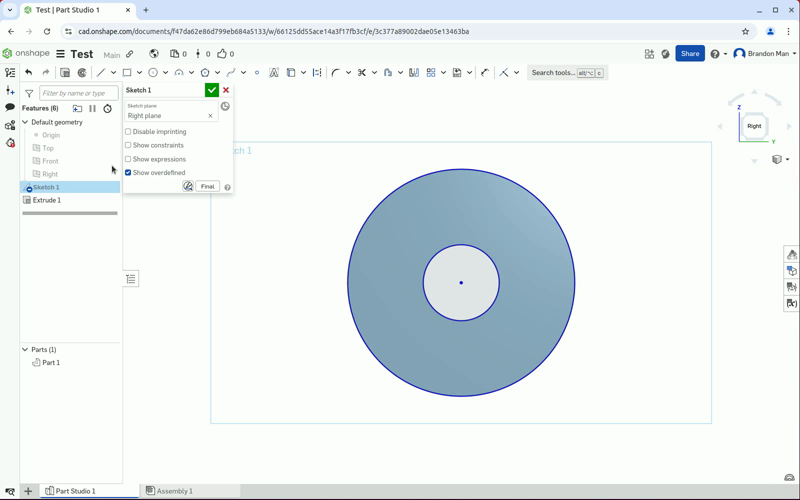
mouse_move(229, 92)
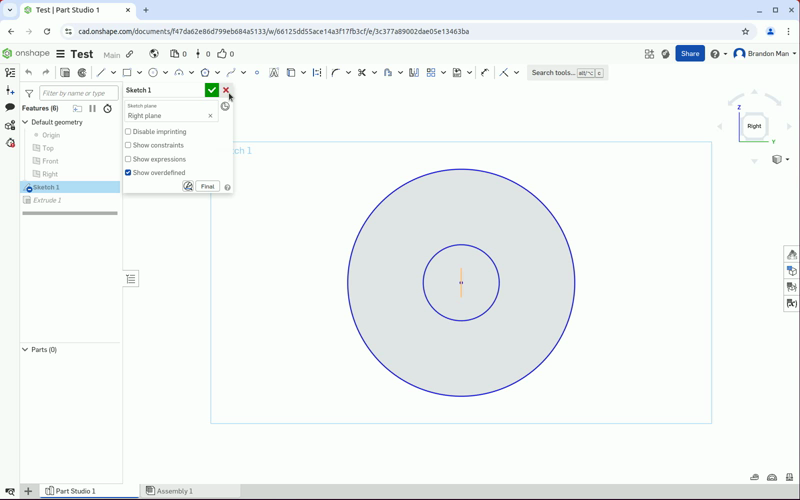
click(229, 92)
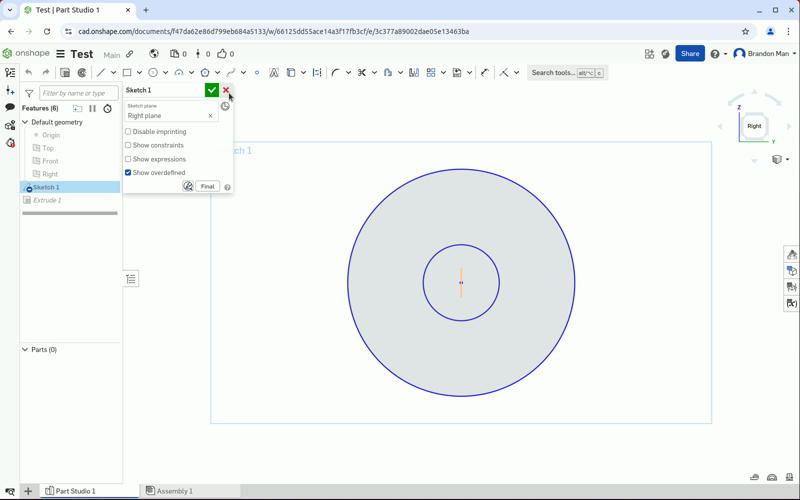
key(shift+s)
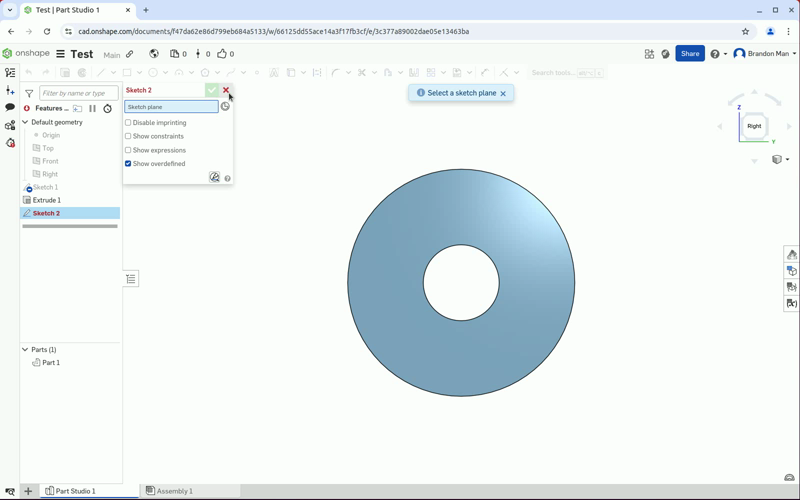
mouse_move(73, 176)
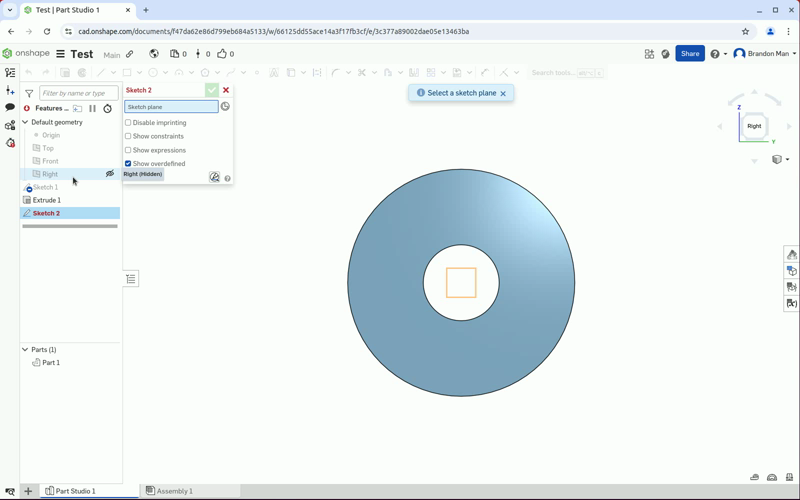
click(73, 176)
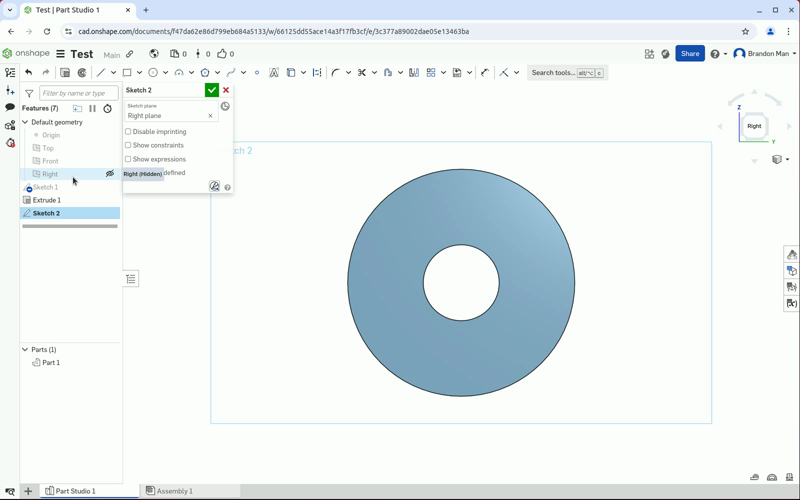
mouse_move(73, 352)
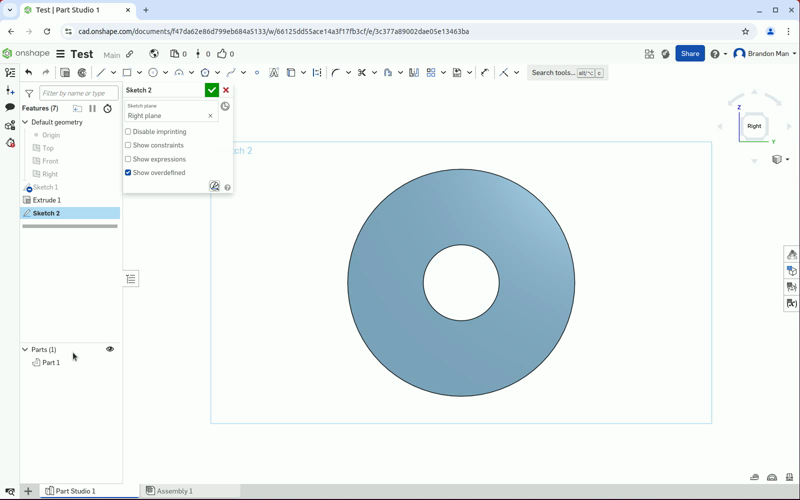
key(y)
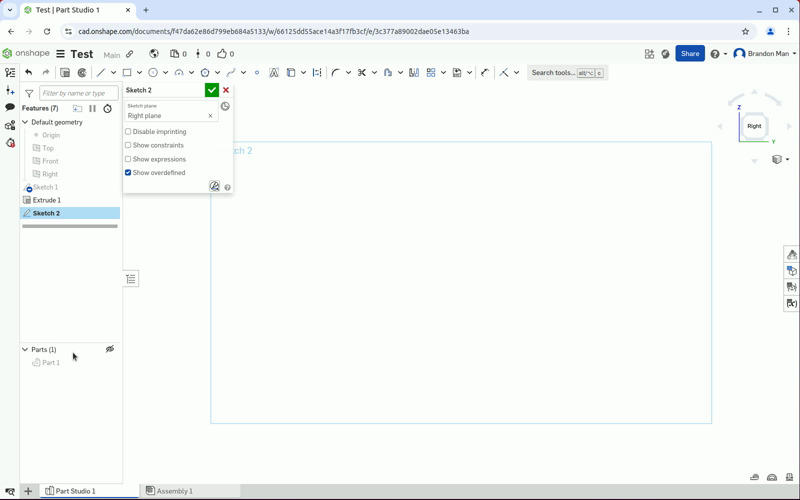
key(c)
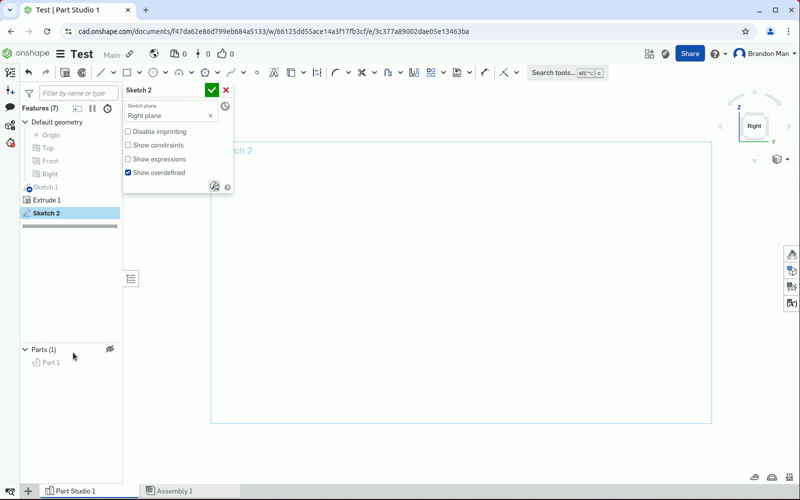
key_down(shift)
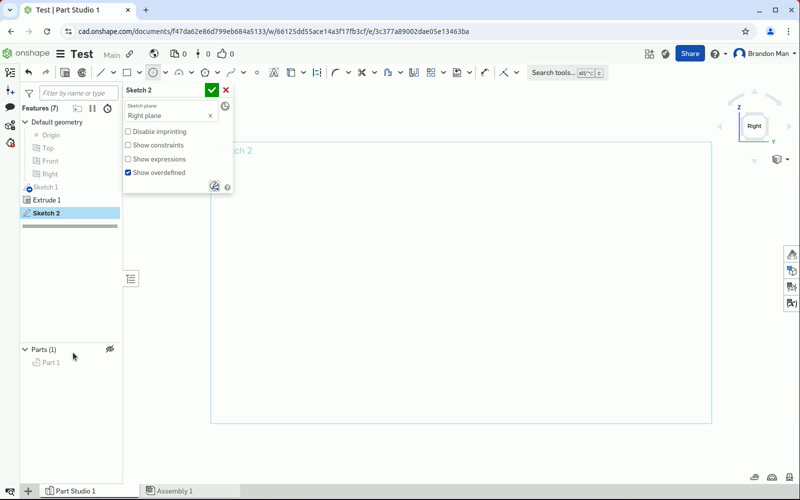
mouse_move(461, 282)
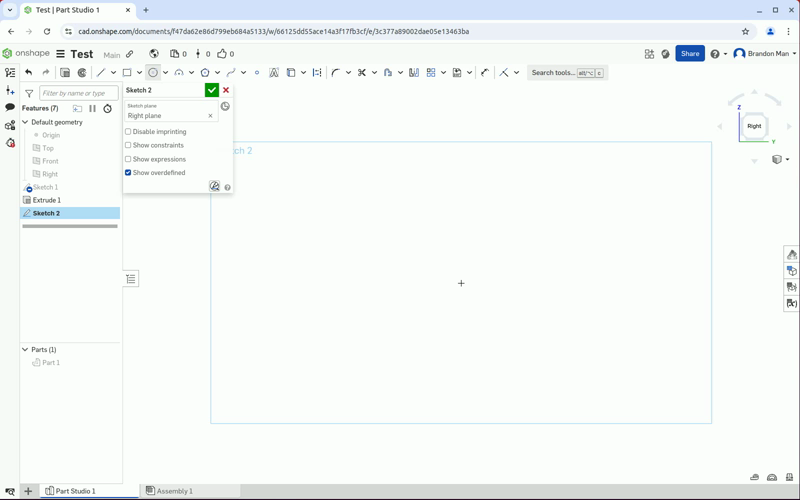
click(461, 282)
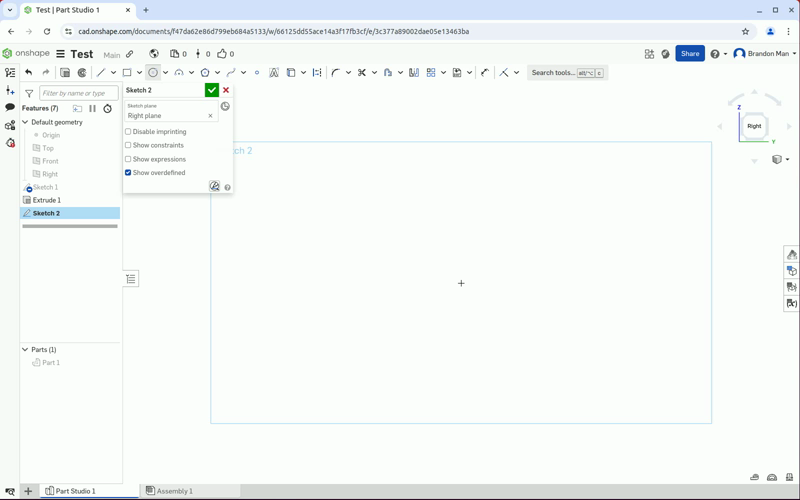
key_up(shift)
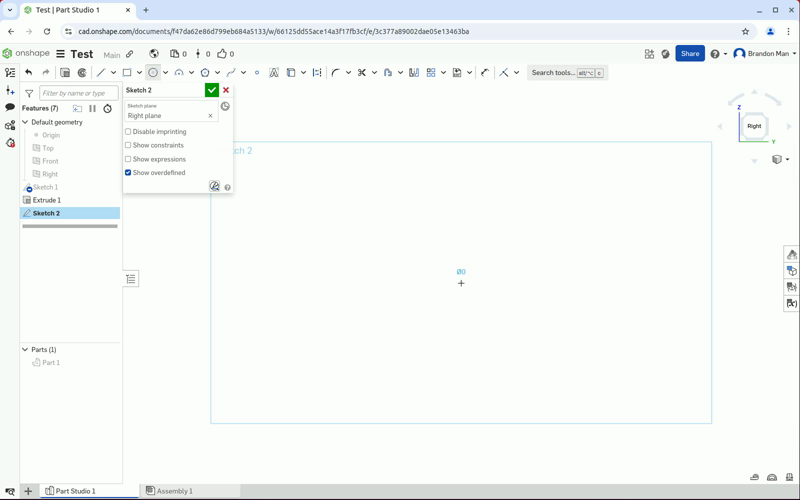
mouse_move(499, 282)
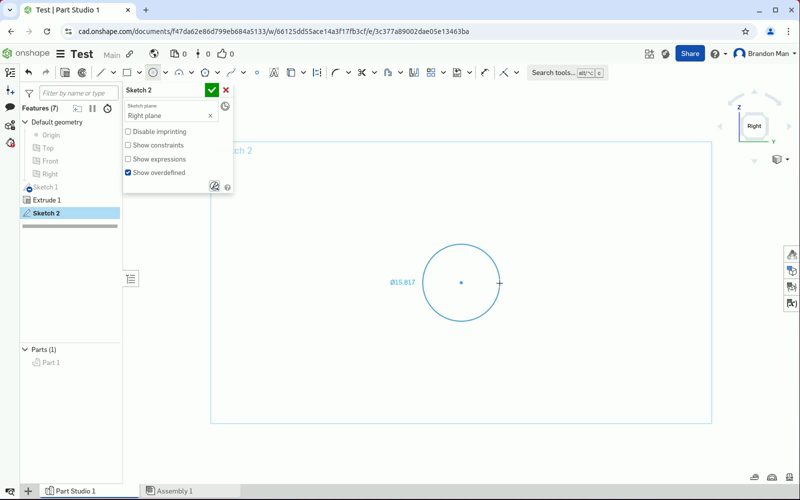
click(499, 282)
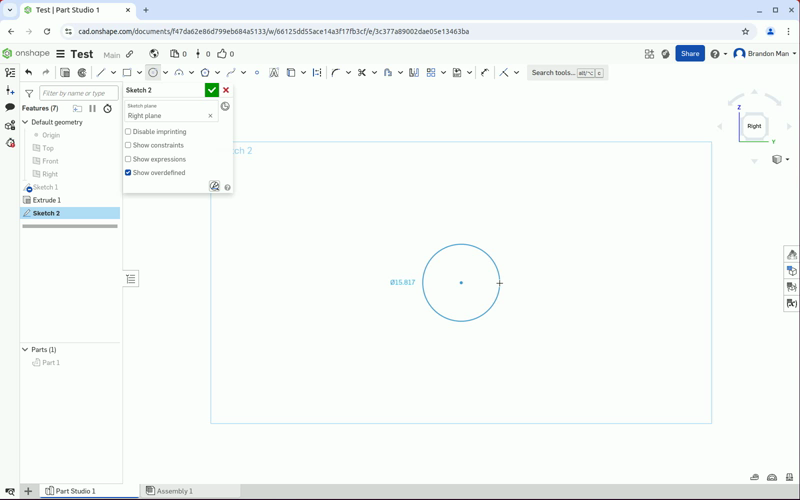
key(esc)
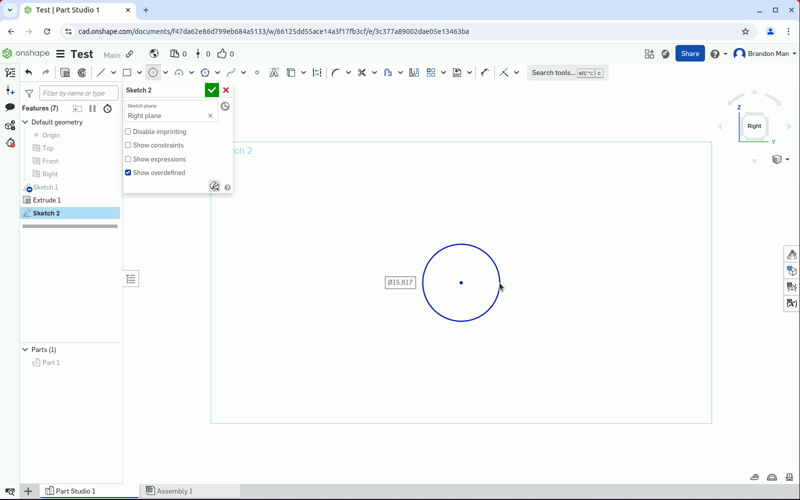
mouse_move(455, 270)
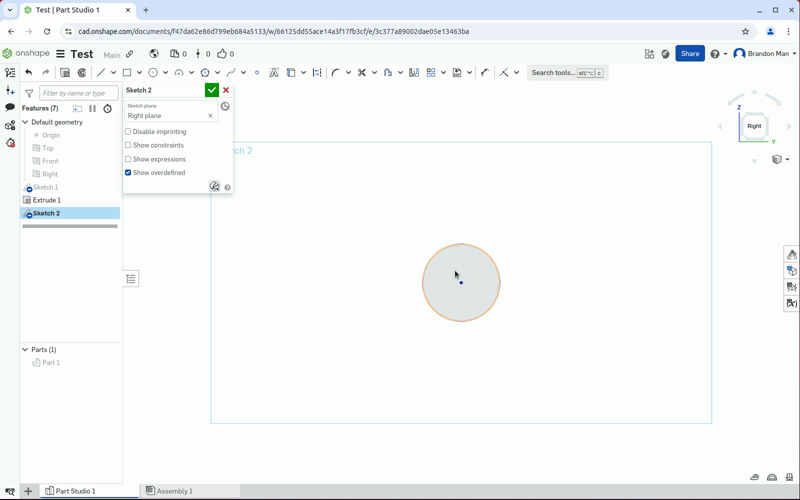
click(455, 270)
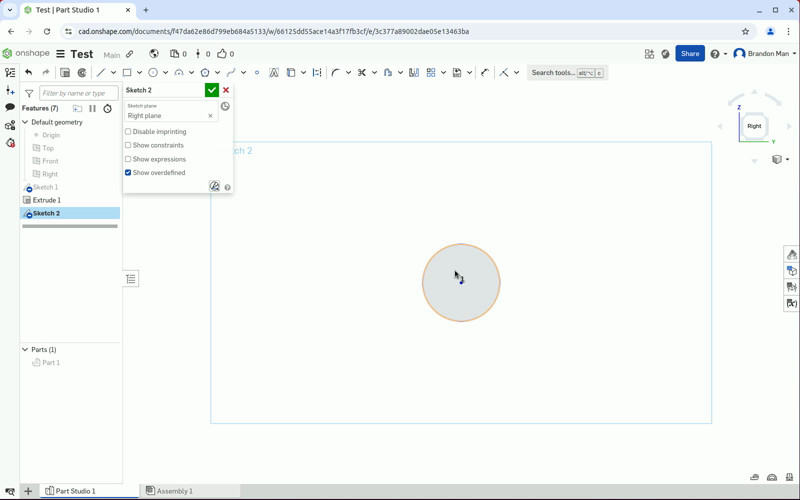
mouse_move(73, 352)
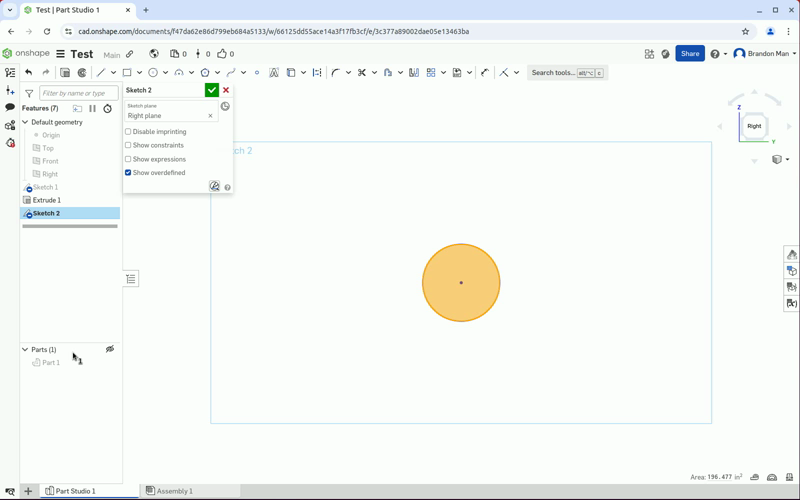
key(shift+y)
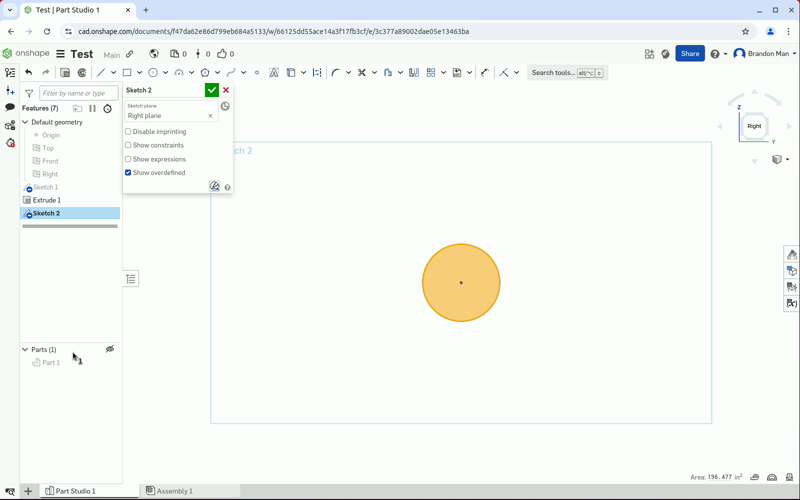
key(shift+e)
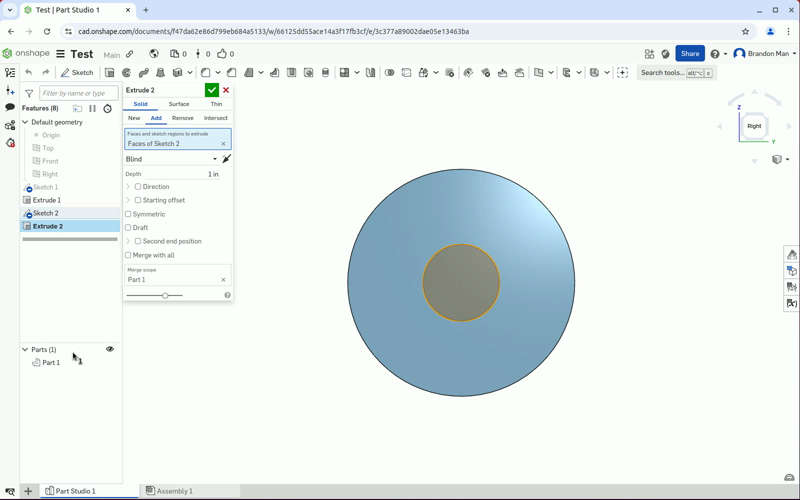
mouse_move(143, 106)
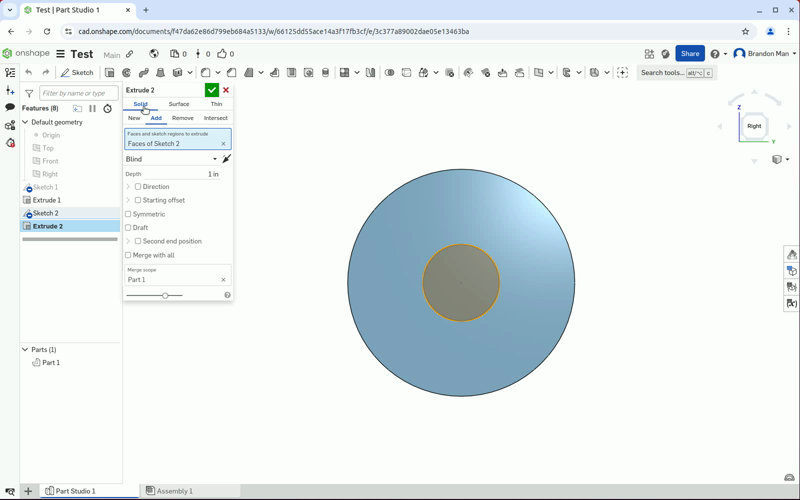
click(143, 106)
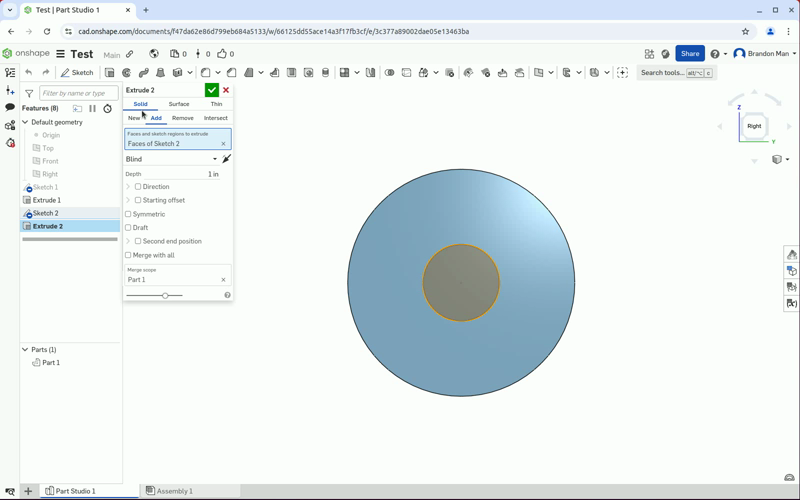
mouse_move(137, 120)
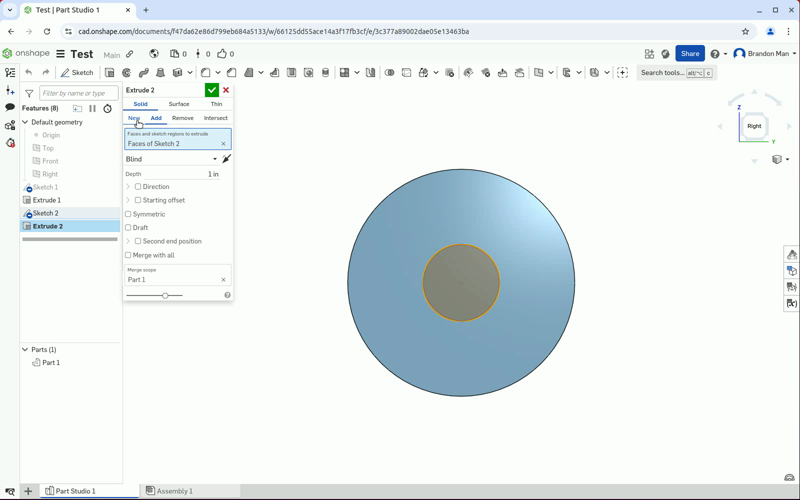
click(137, 120)
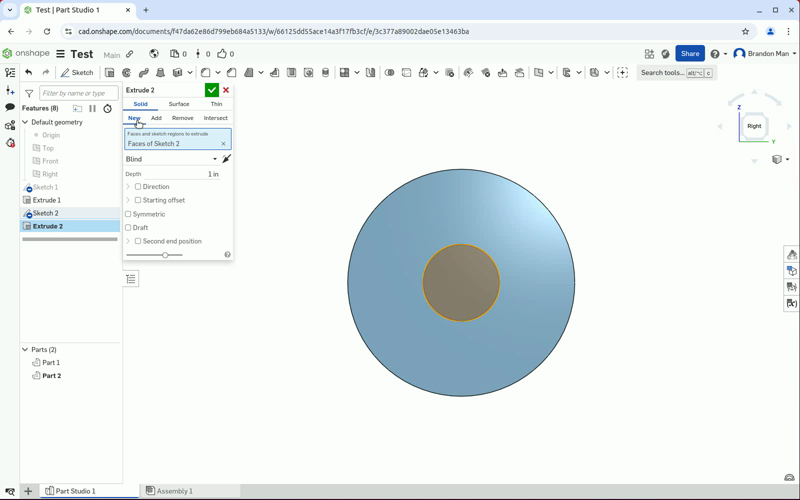
key(tab, 4)
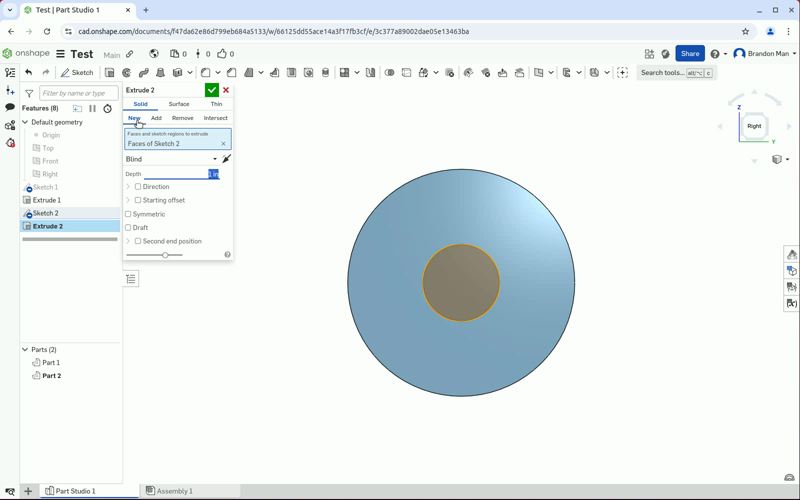
text(-3.851)
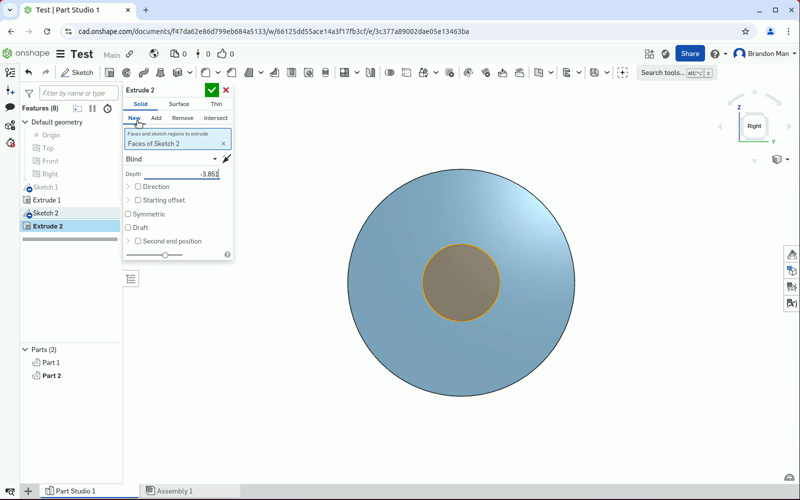
key(enter)
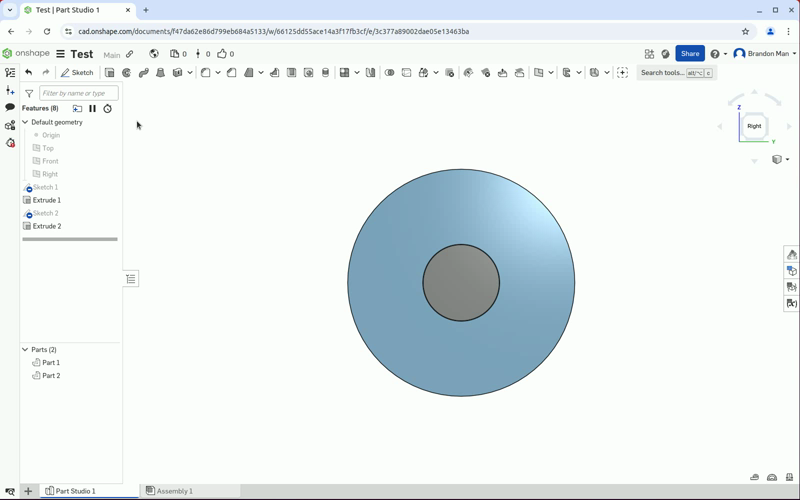
key(shift+h)
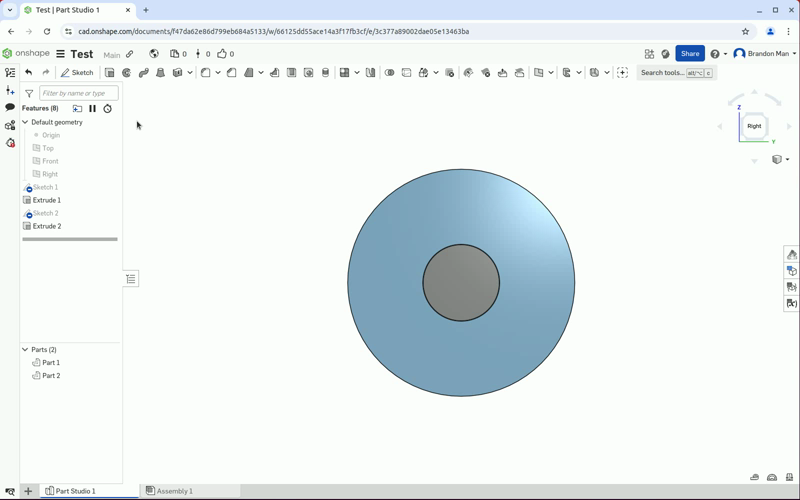
key(shift+h)
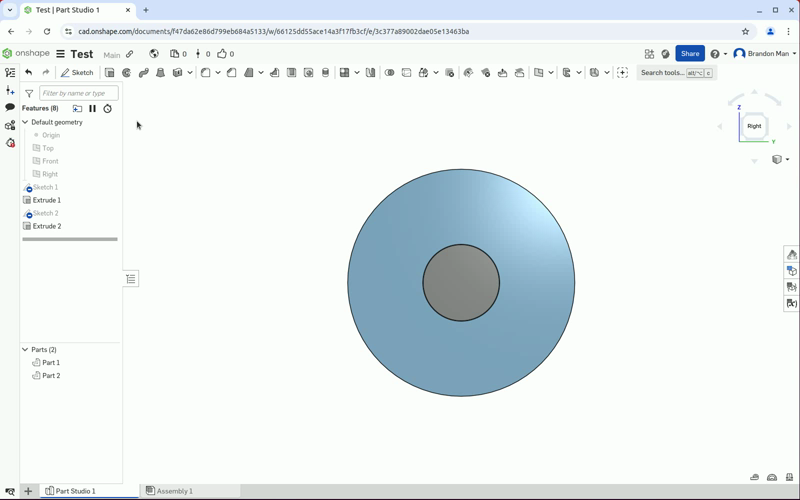
mouse_move(73, 189)
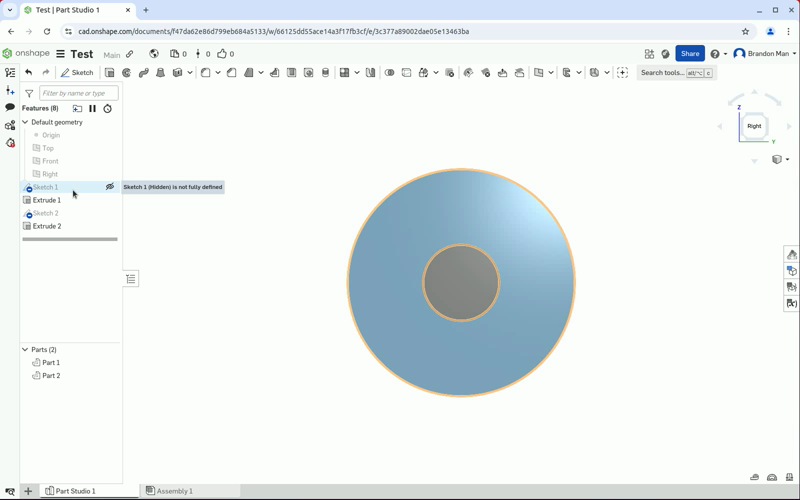
click(73, 189)
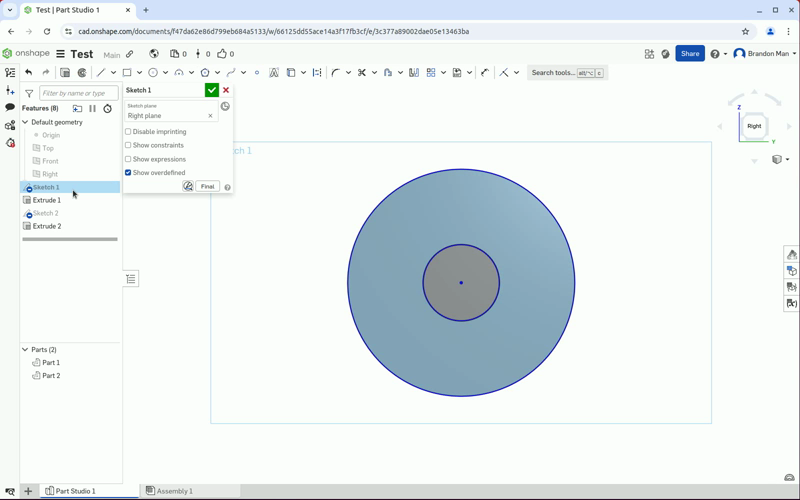
mouse_move(229, 92)
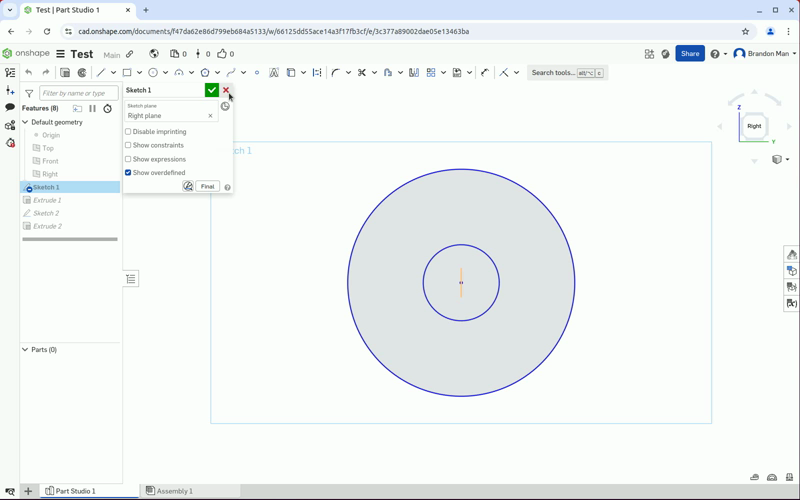
click(229, 92)
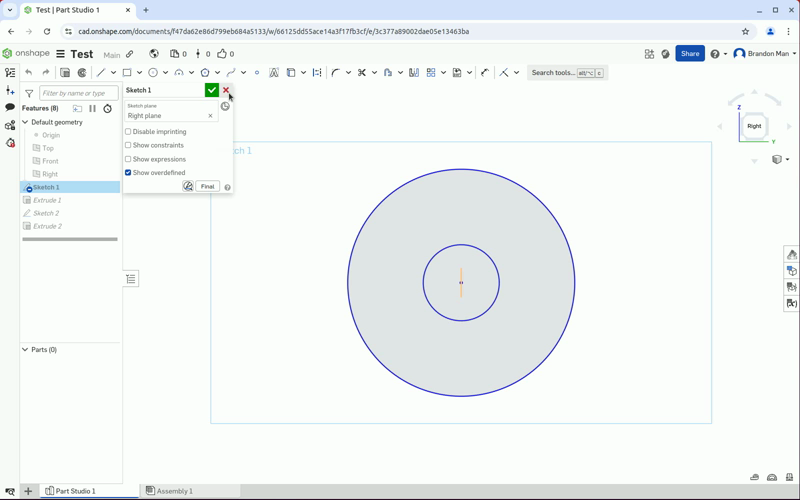
key(shift+s)
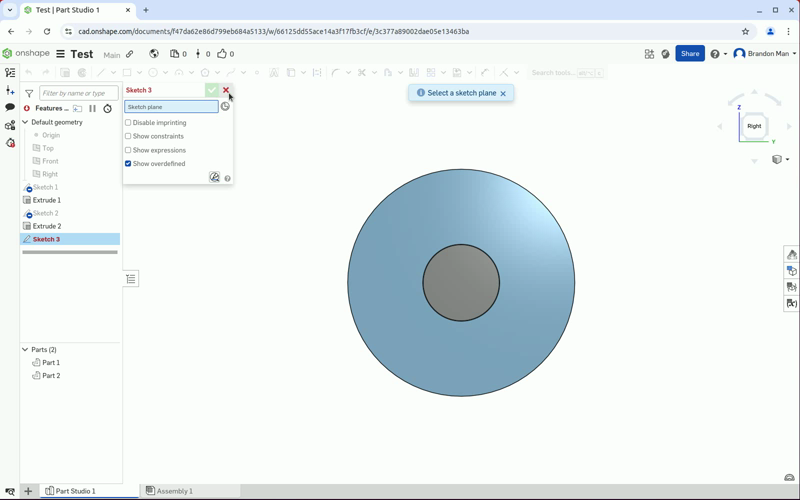
mouse_move(73, 176)
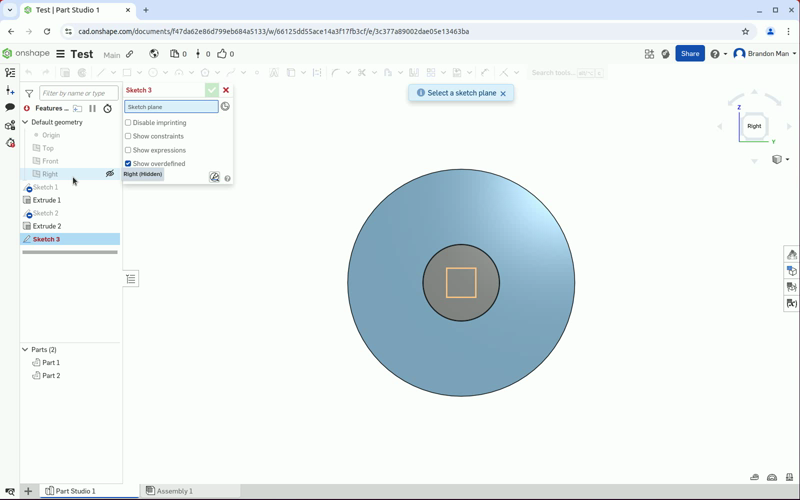
click(73, 176)
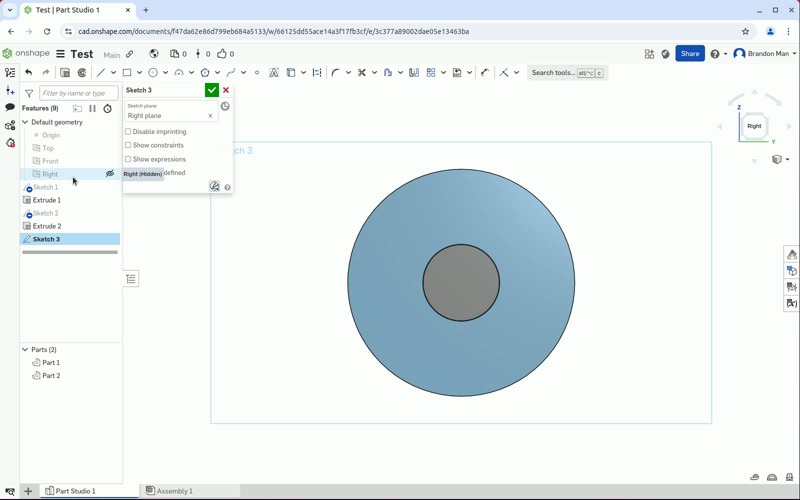
mouse_move(73, 352)
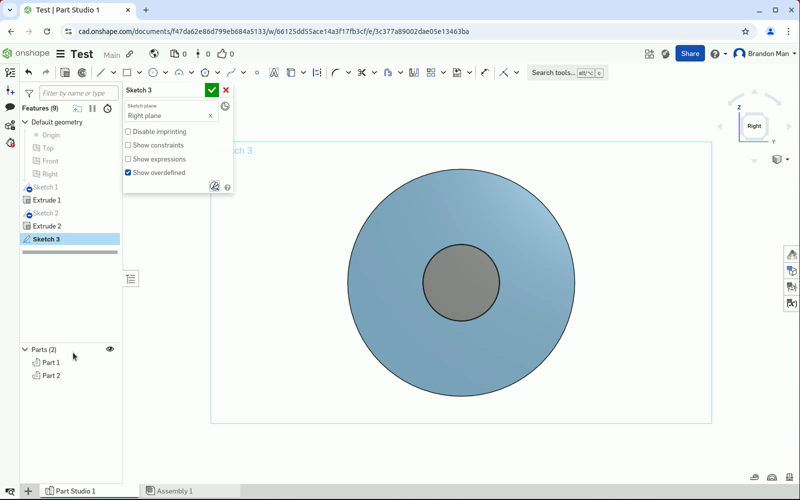
key(y)
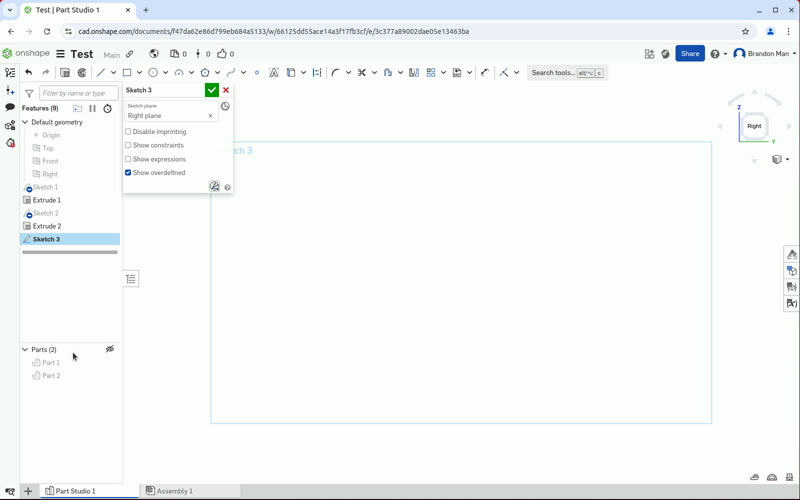
key(c)
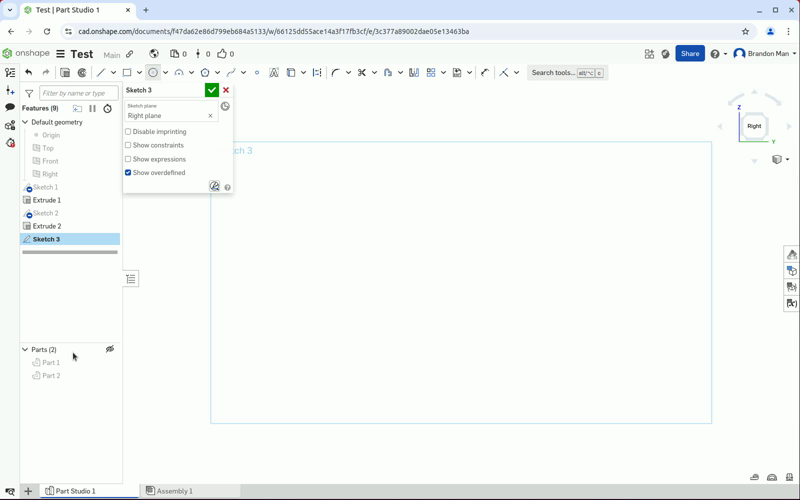
key_down(shift)
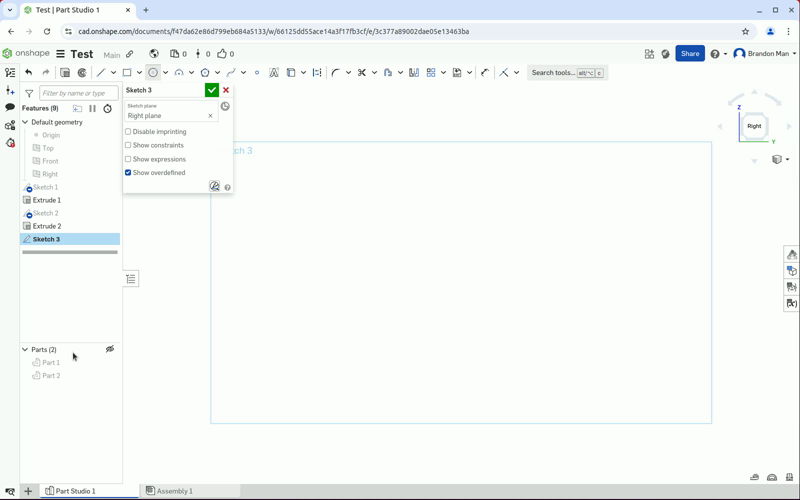
mouse_move(461, 282)
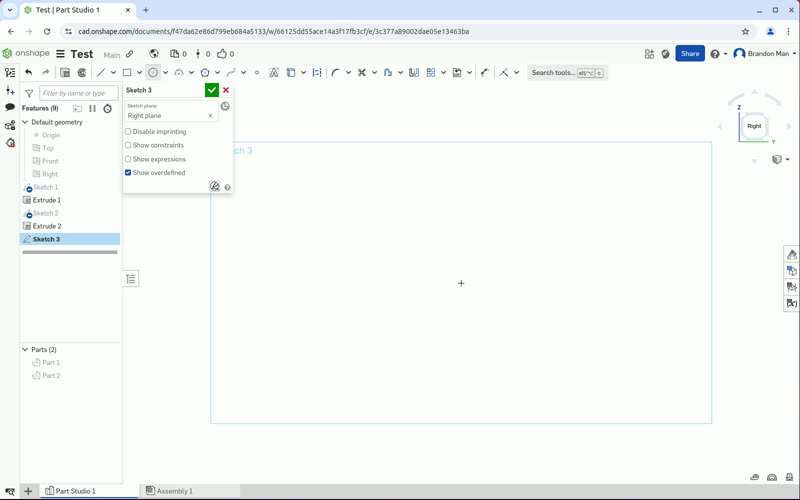
click(461, 282)
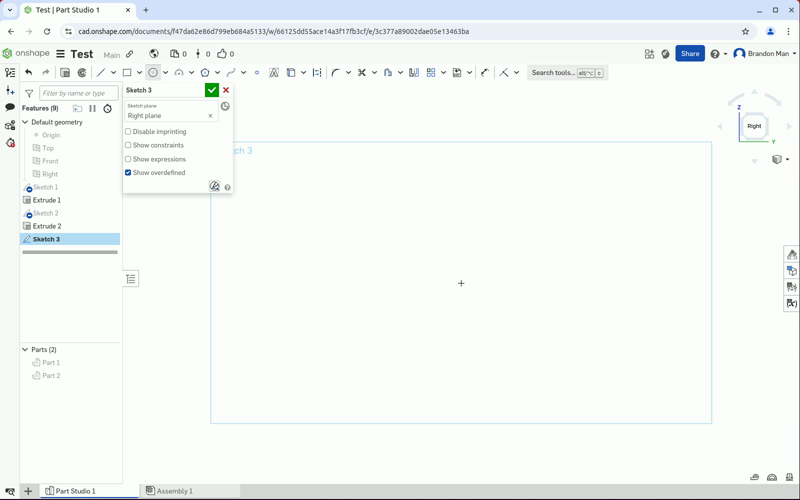
key_up(shift)
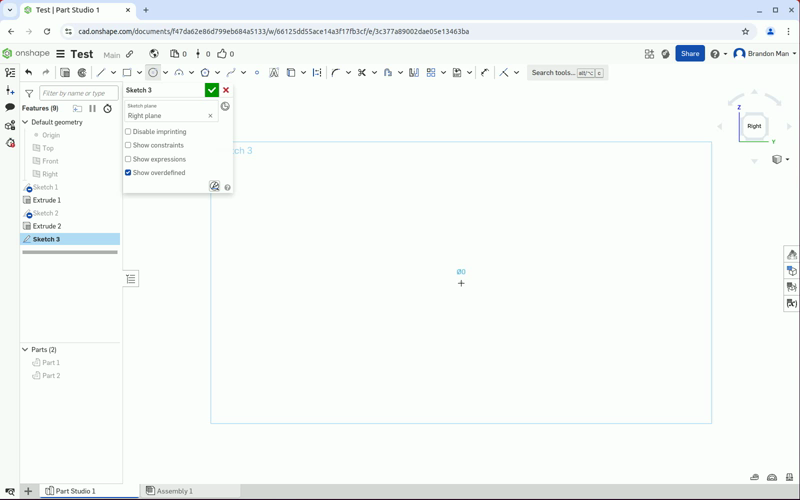
mouse_move(499, 282)
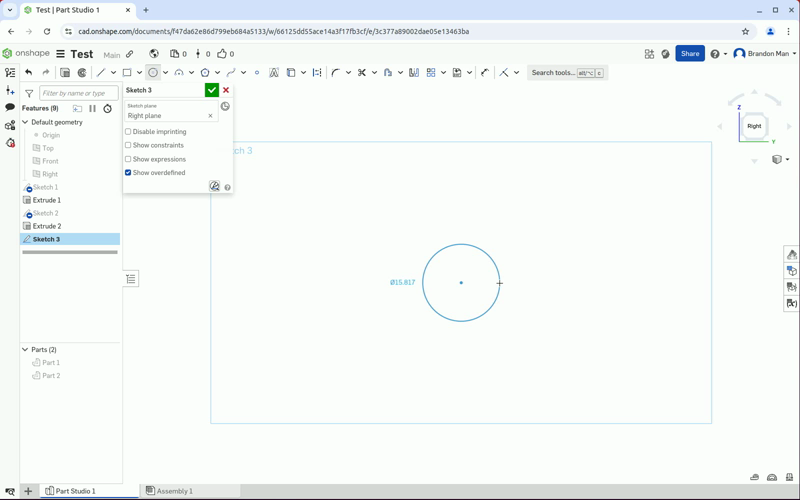
click(499, 282)
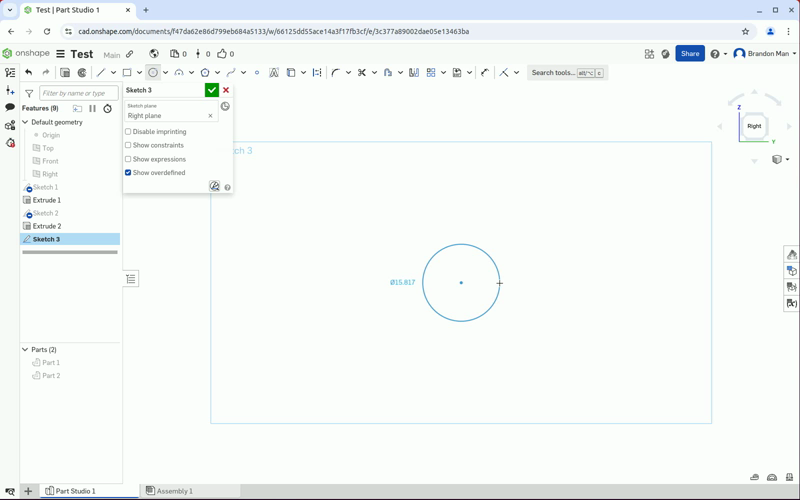
key(esc)
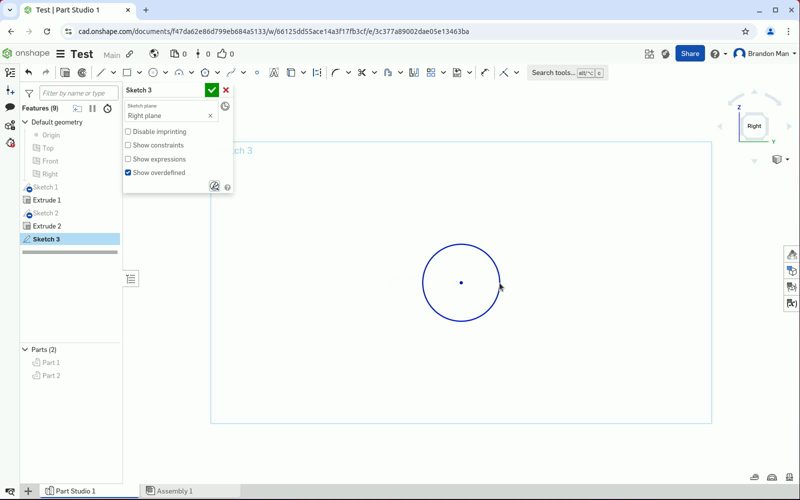
mouse_move(445, 280)
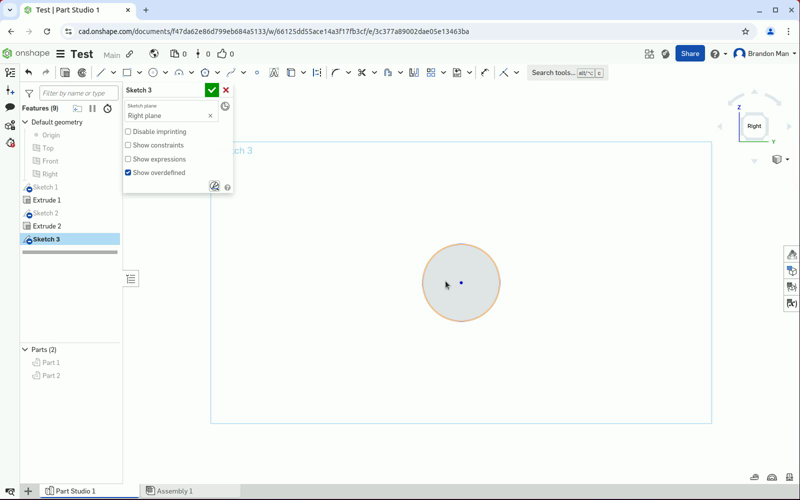
click(445, 280)
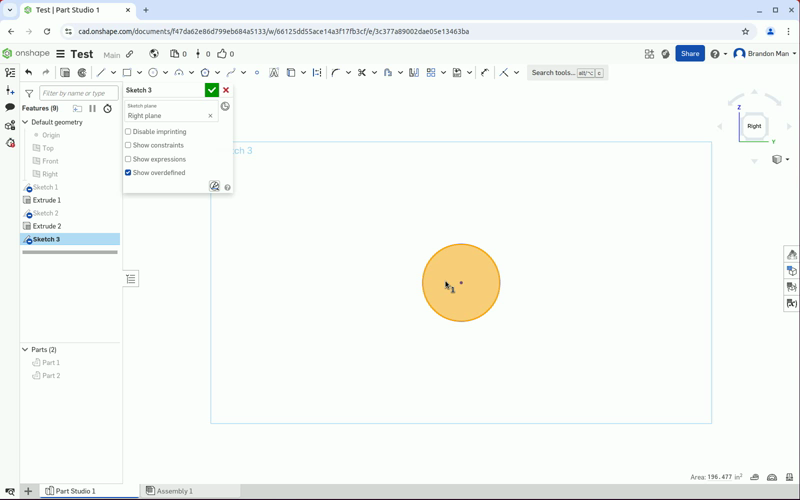
mouse_move(73, 352)
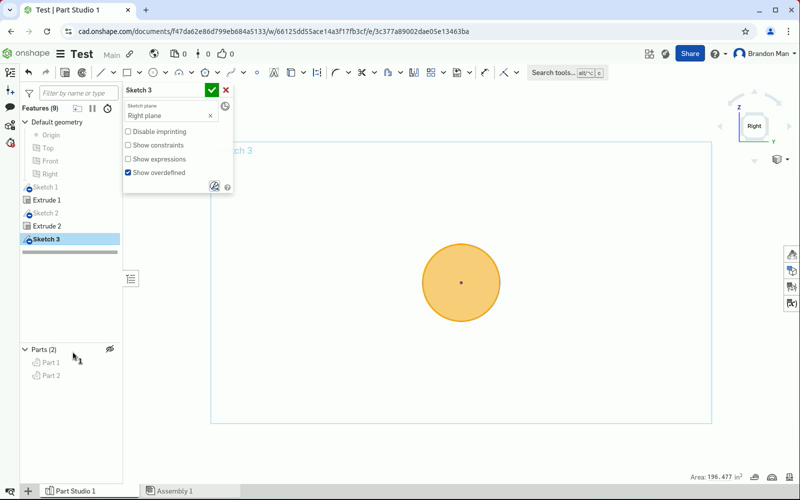
key(shift+y)
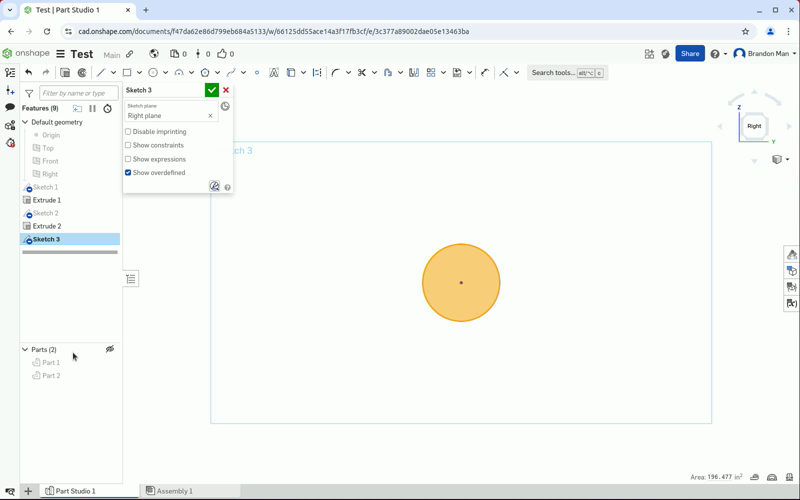
key(shift+e)
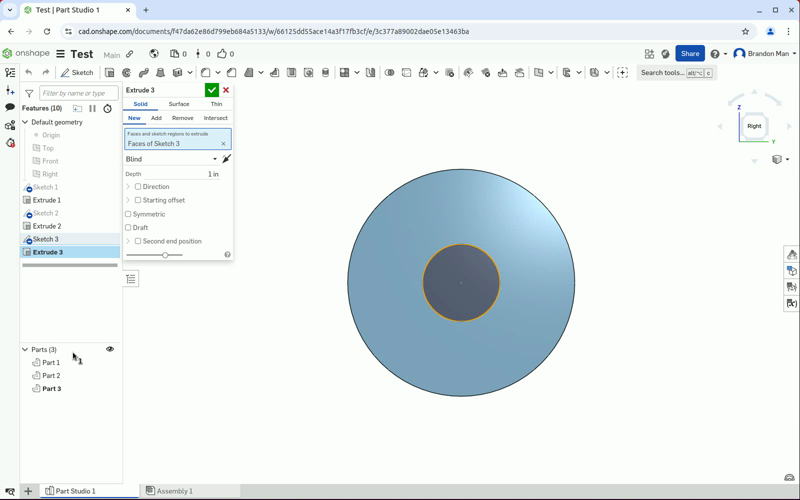
mouse_move(143, 106)
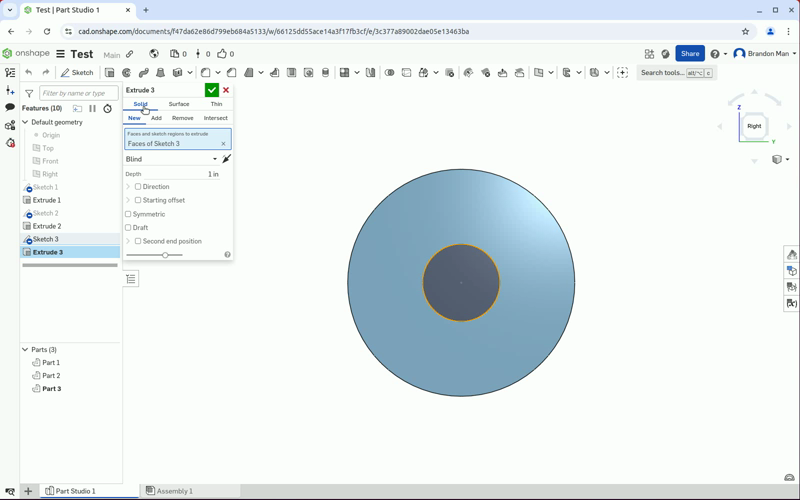
click(143, 106)
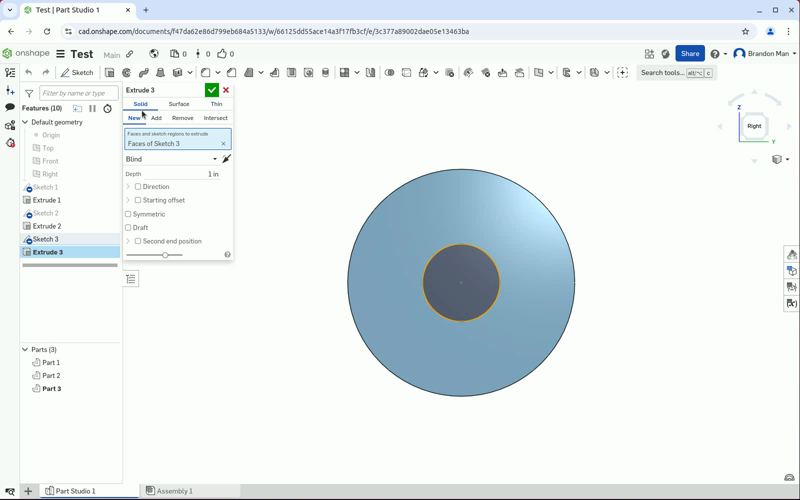
mouse_move(137, 120)
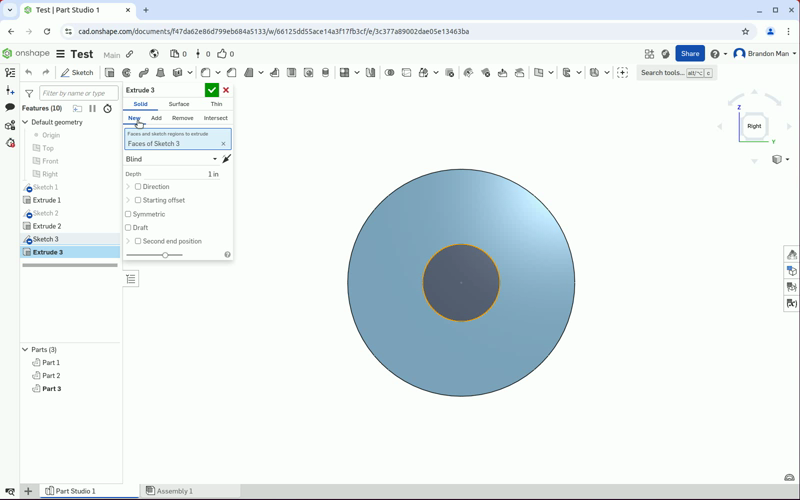
click(137, 120)
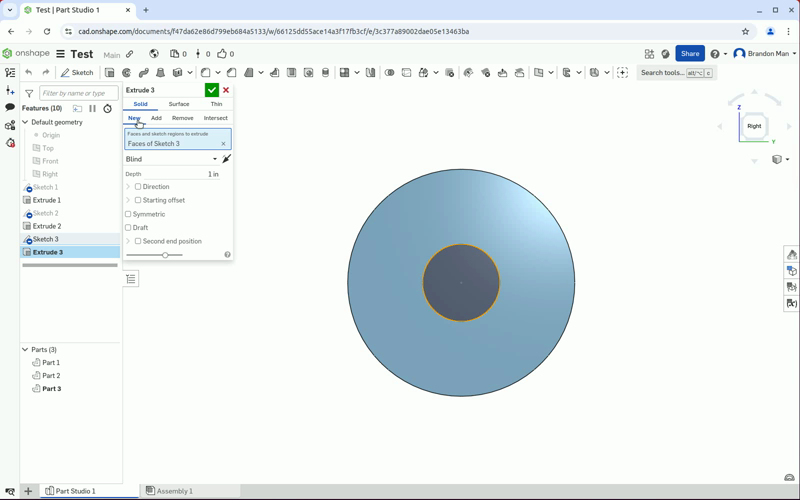
key(tab, 4)
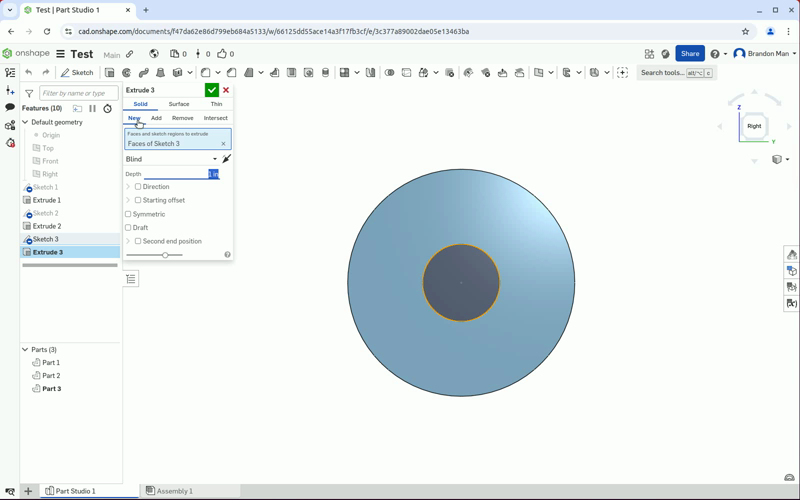
text(3.851)
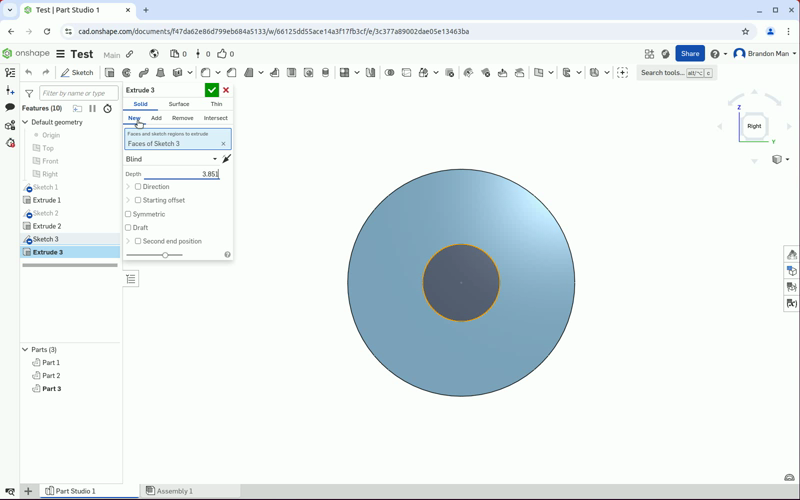
key(enter)
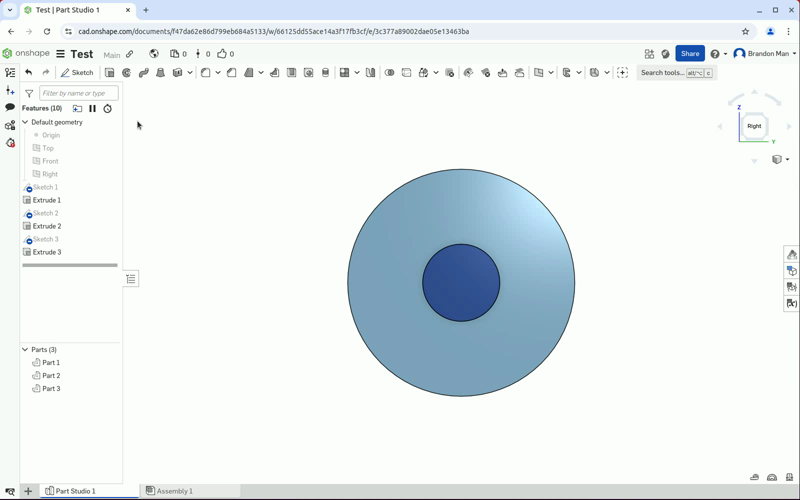
key(shift+h)
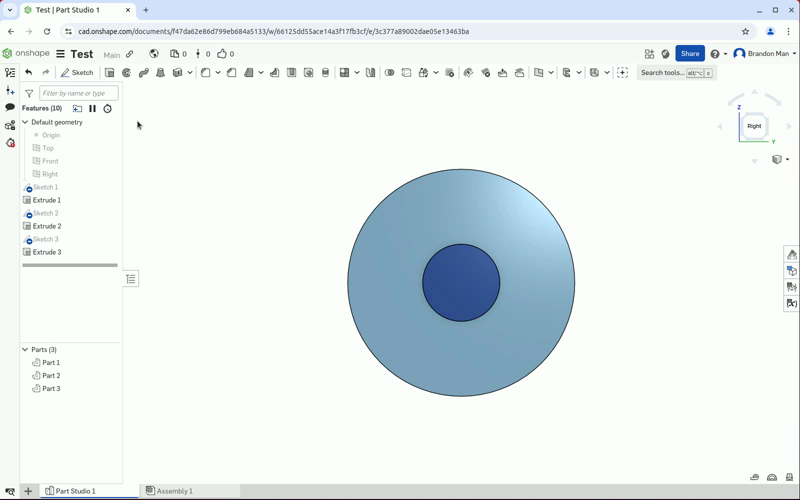
key(shift+h)
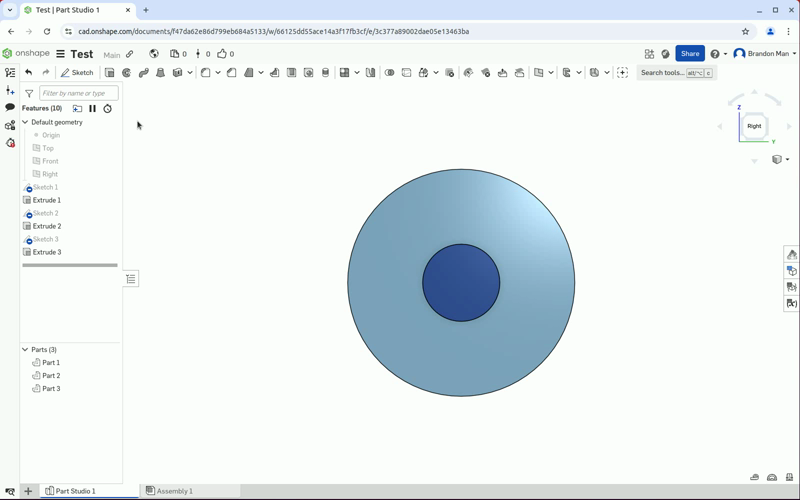
mouse_move(73, 189)
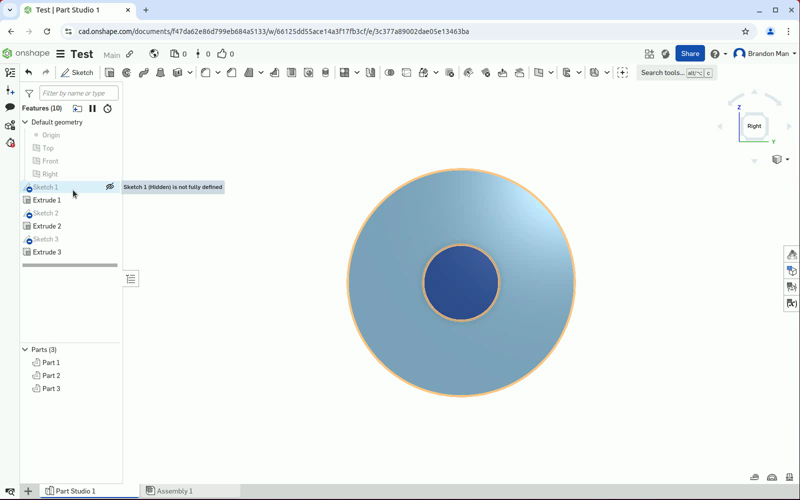
click(73, 189)
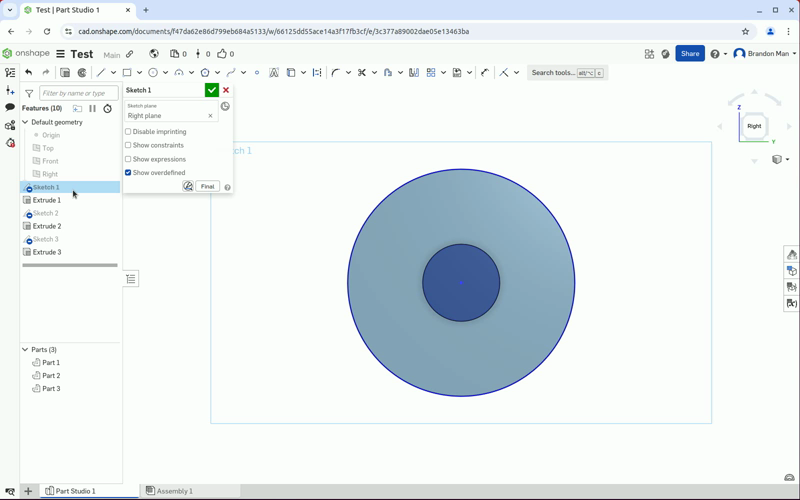
mouse_move(229, 92)
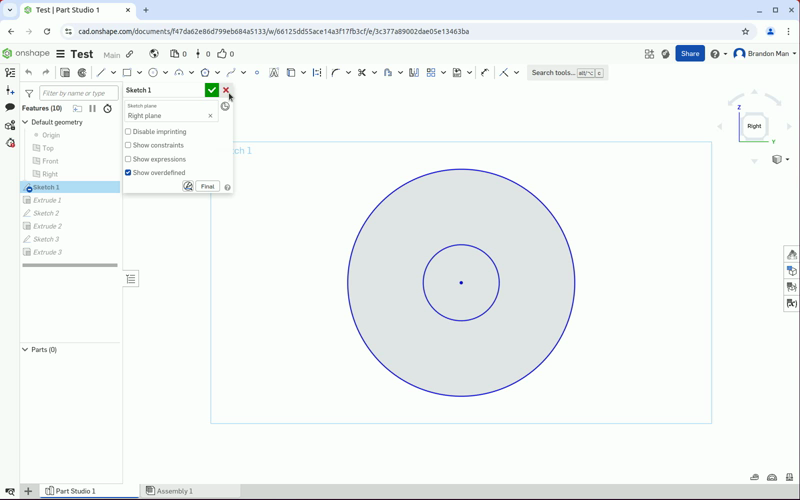
click(229, 92)
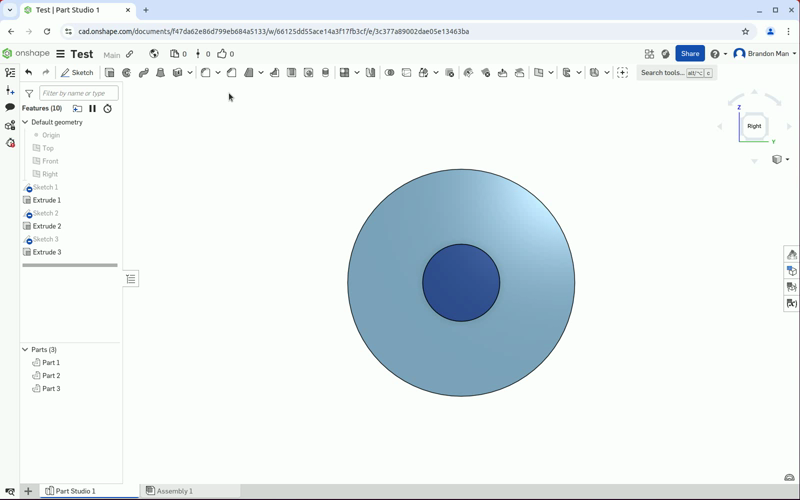
mouse_move(541, 75)
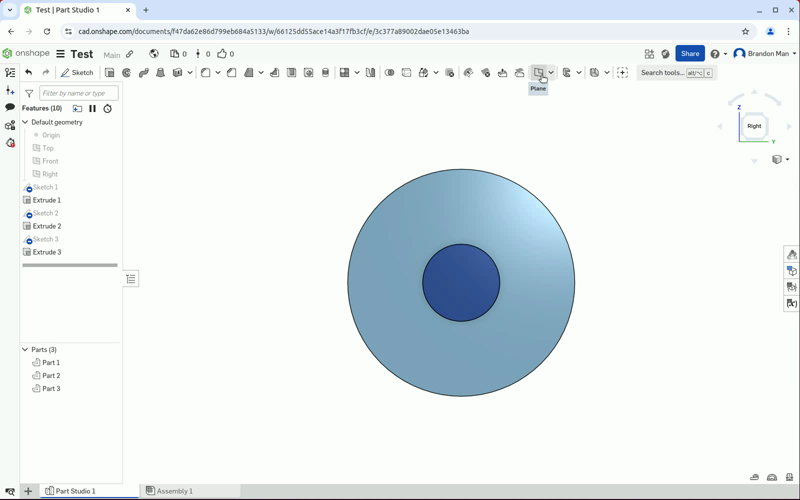
click(541, 75)
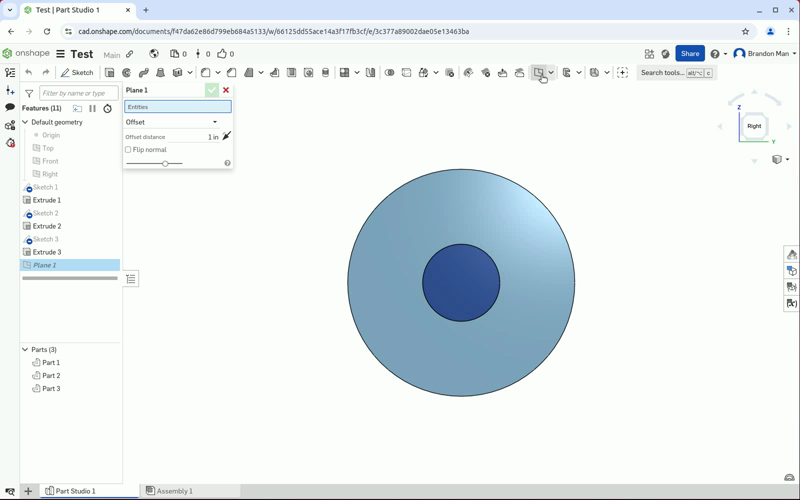
mouse_move(73, 176)
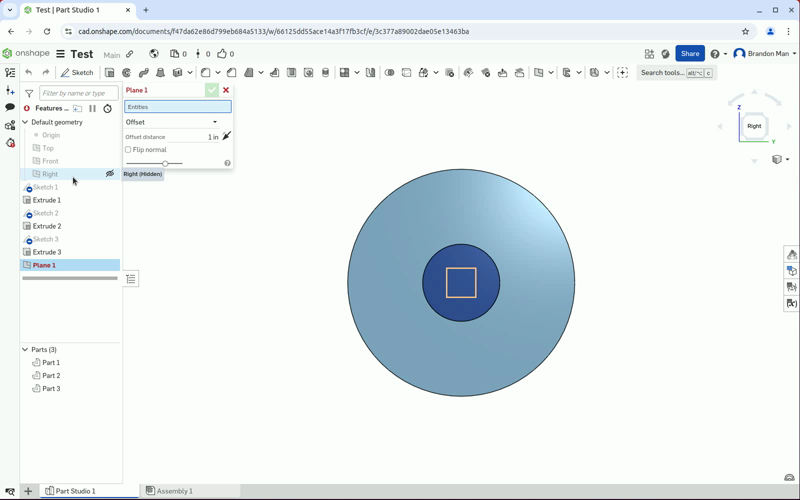
click(73, 176)
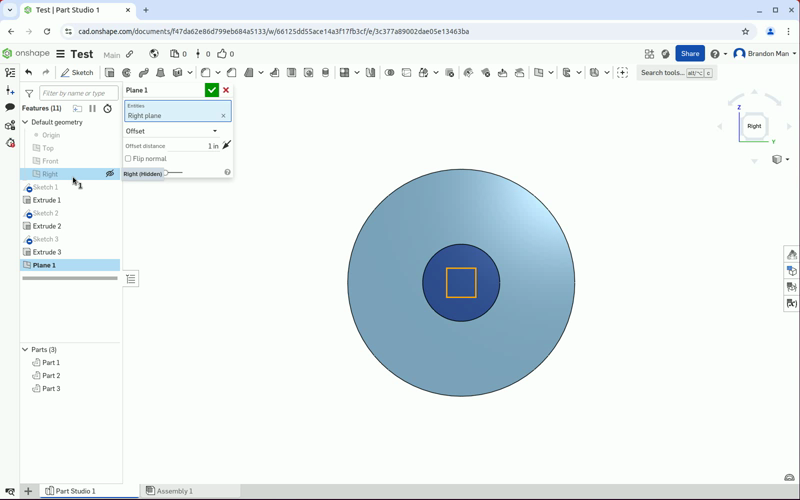
key(tab, 2)
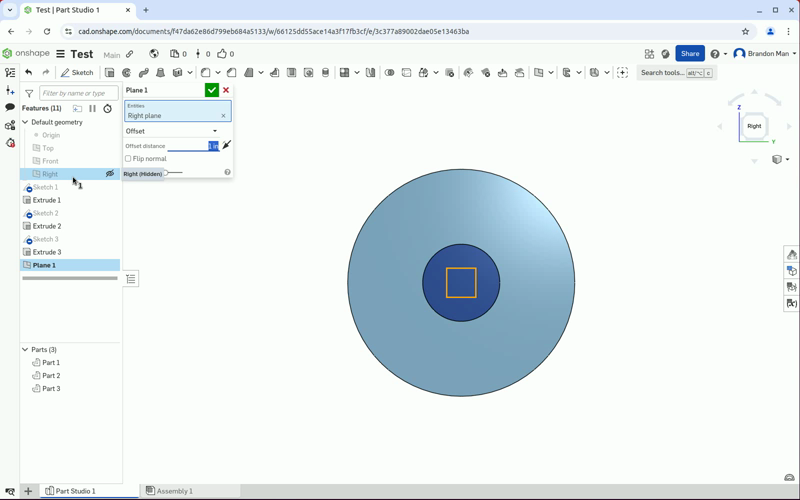
text(3.851)
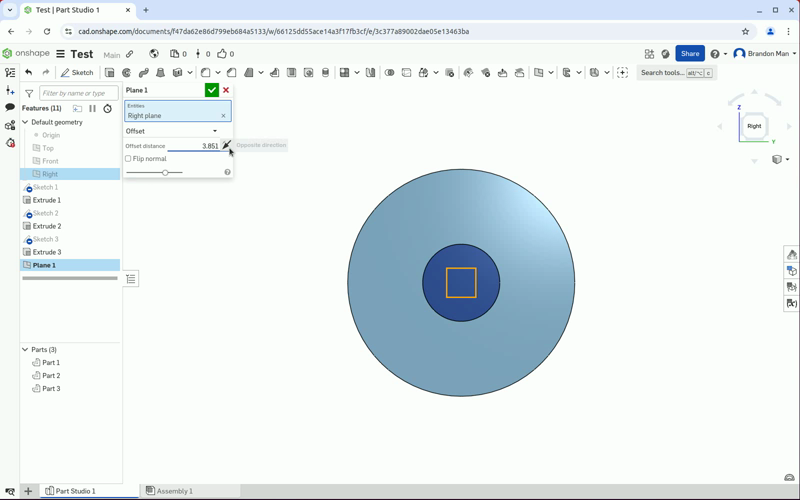
mouse_move(229, 147)
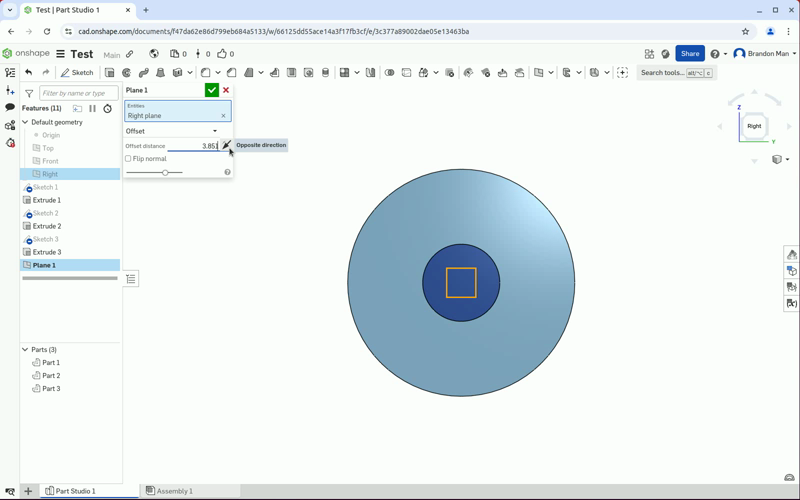
click(229, 147)
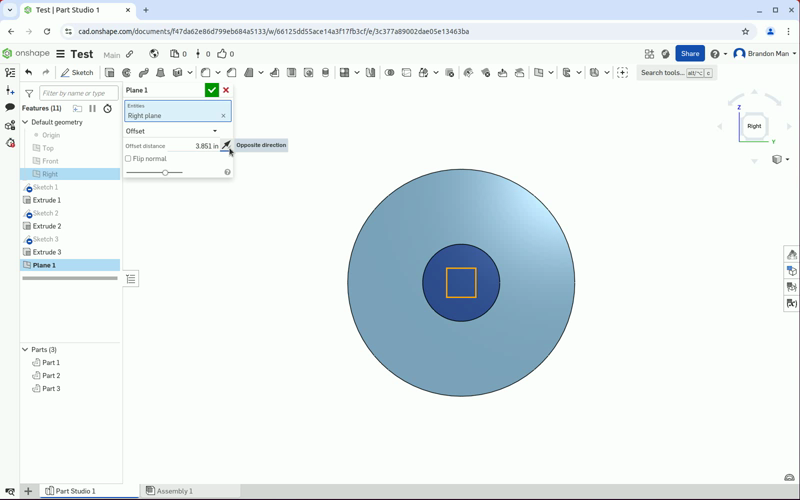
key(enter, 2)
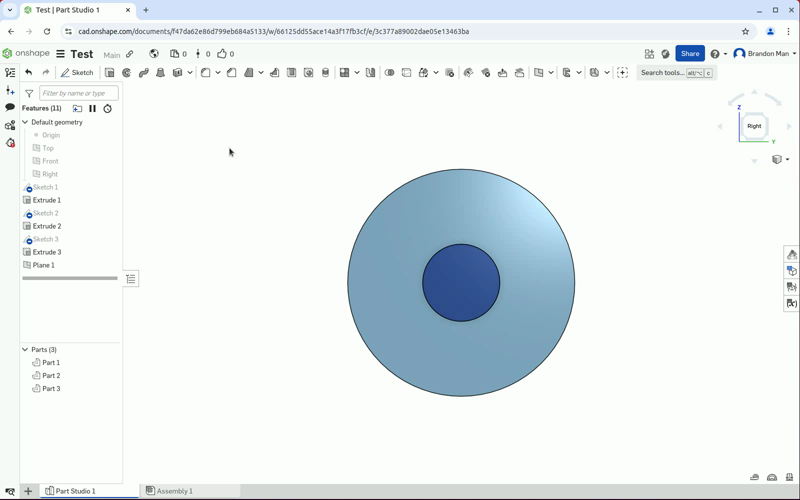
key(shift+s)
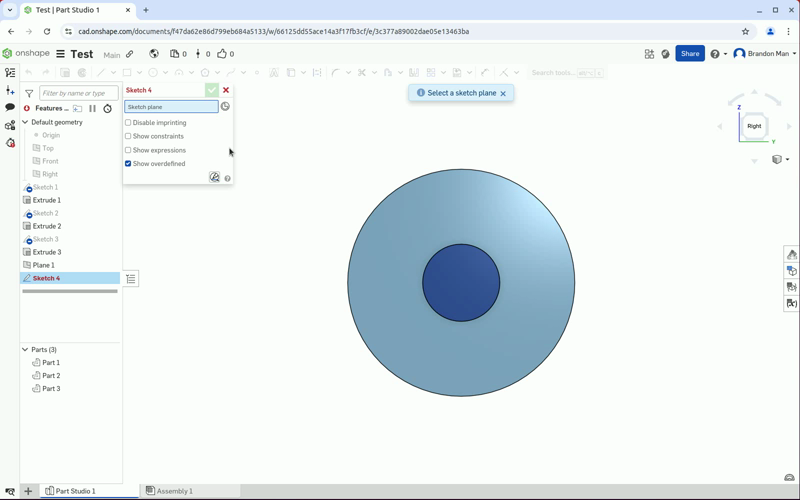
mouse_move(73, 267)
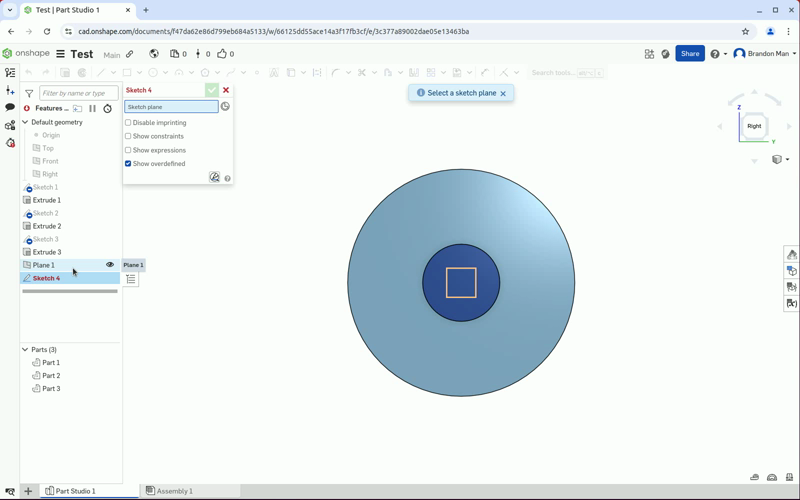
click(73, 267)
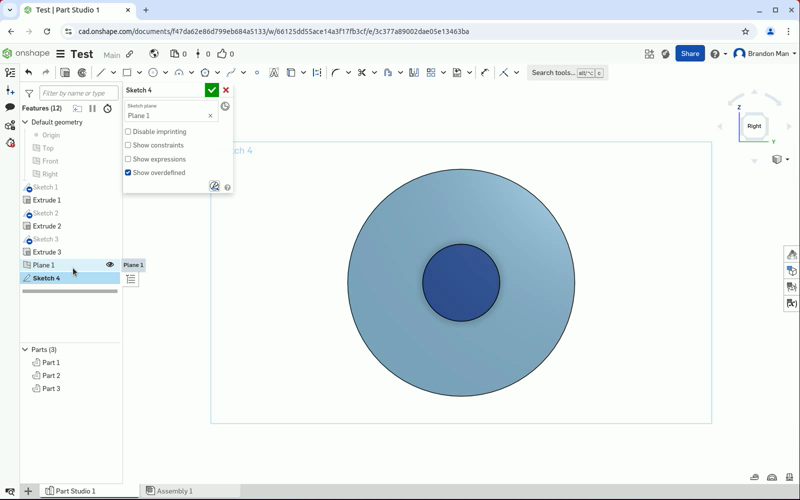
mouse_move(73, 352)
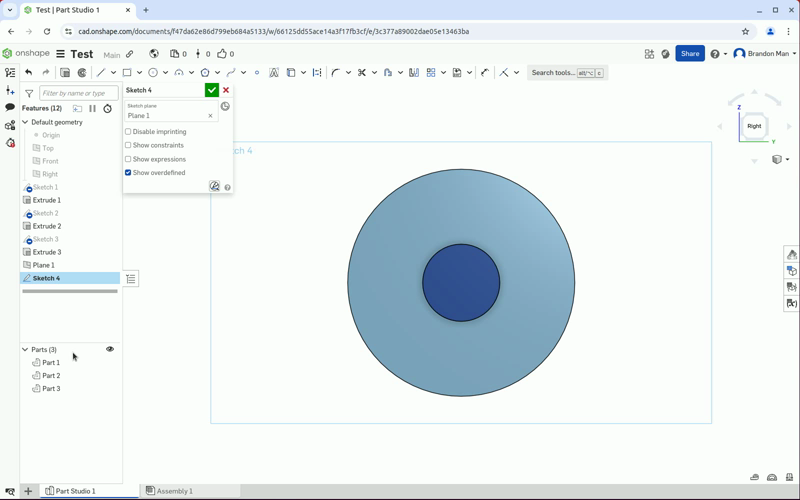
key(y)
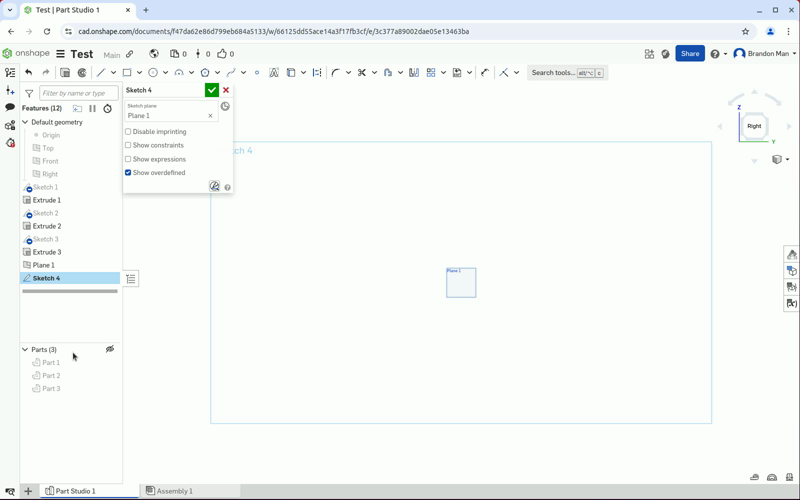
key(l)
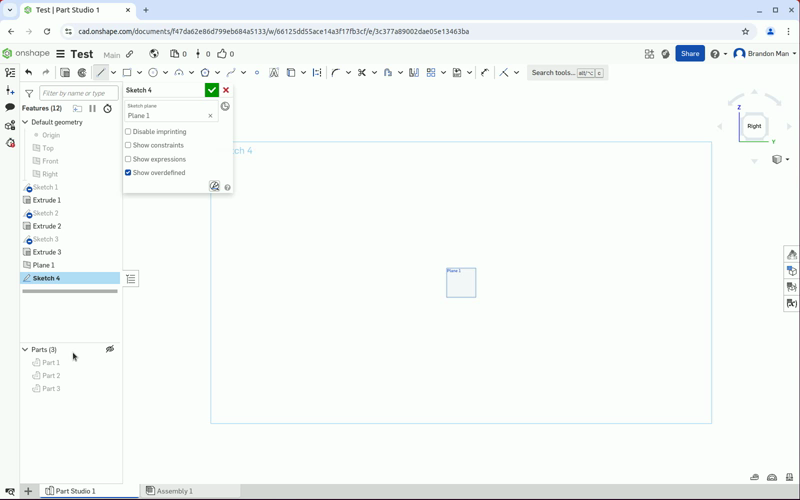
key_down(shift)
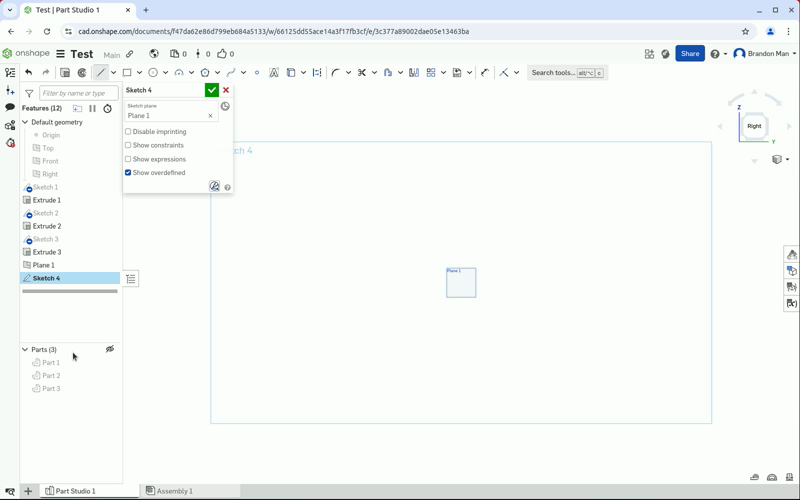
mouse_move(380, 362)
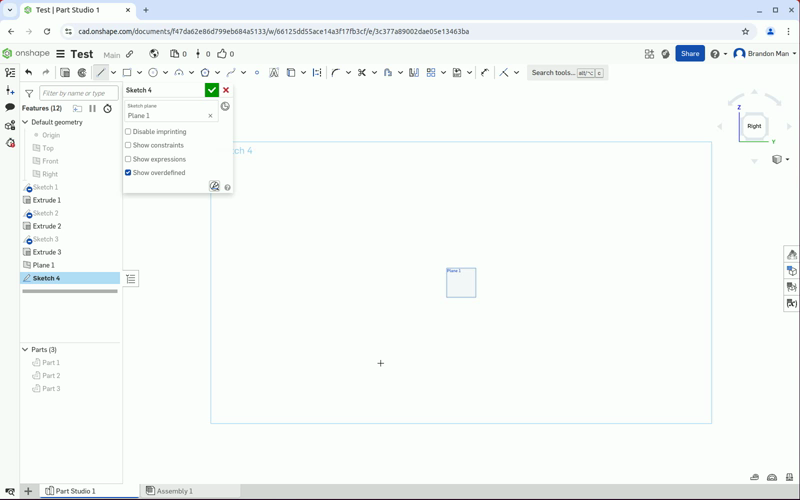
click(380, 362)
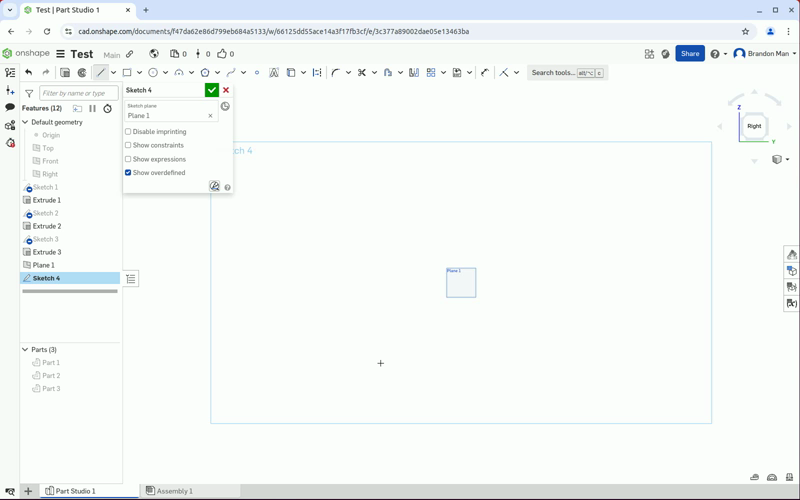
key_up(shift)
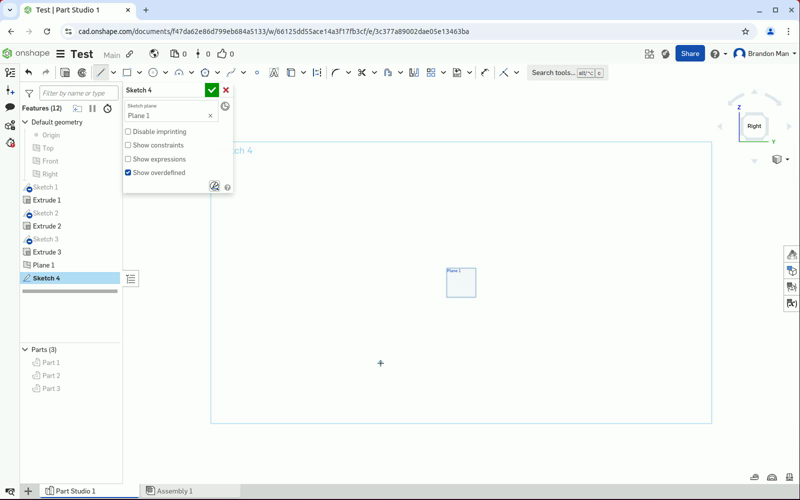
key_down(shift)
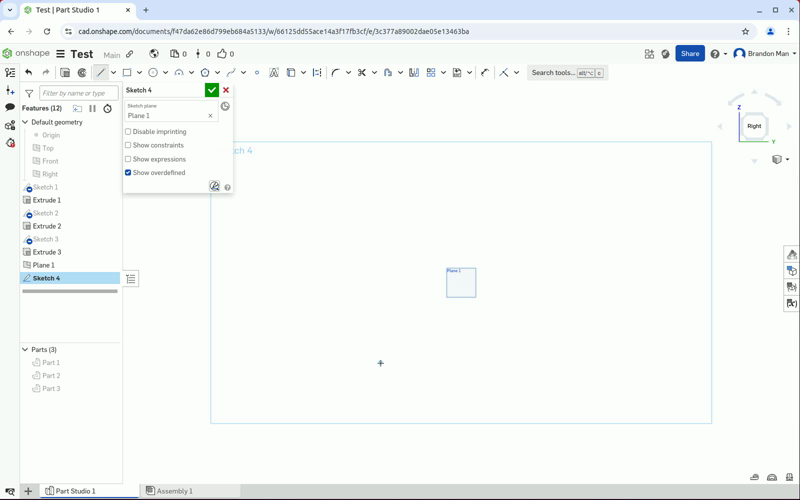
mouse_move(461, 362)
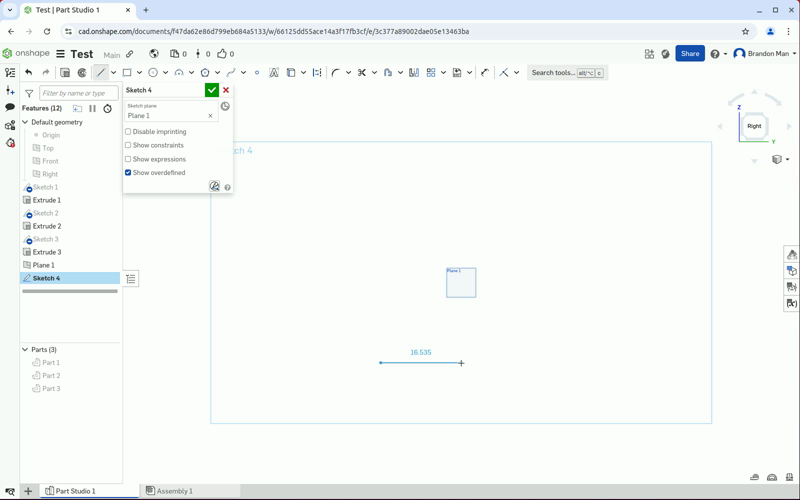
click(461, 362)
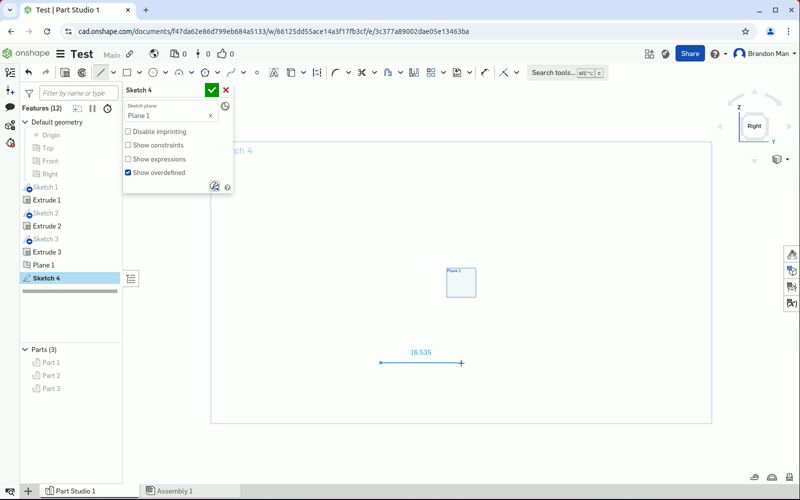
key_up(shift)
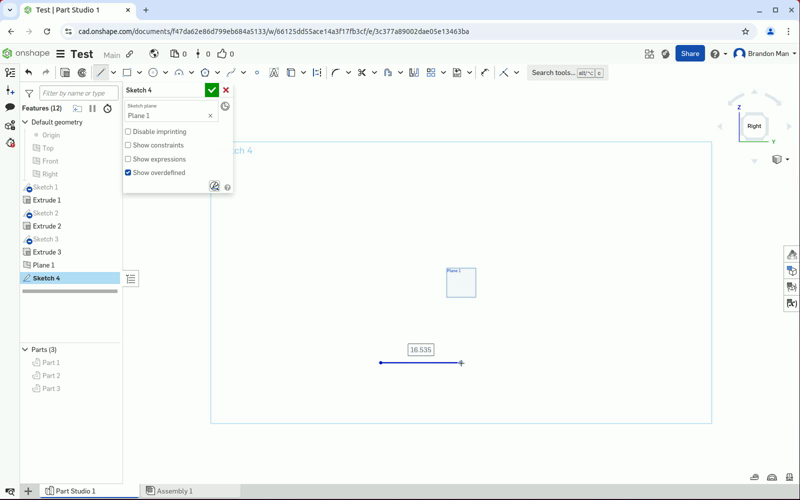
key_down(shift)
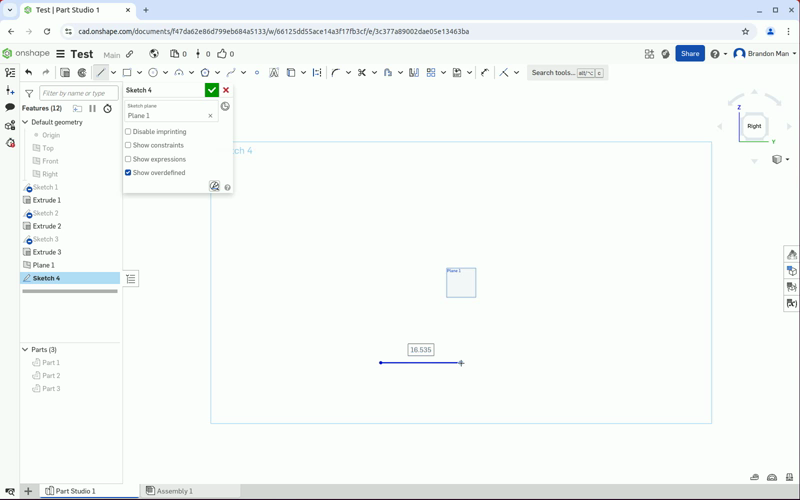
mouse_move(461, 282)
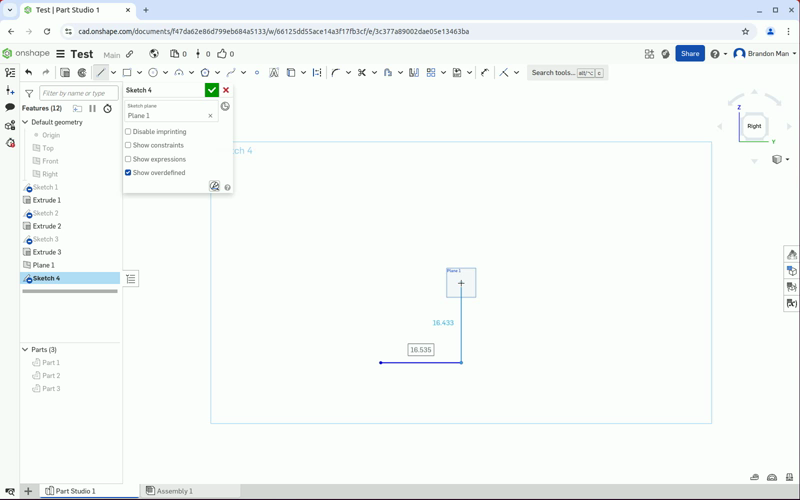
click(461, 282)
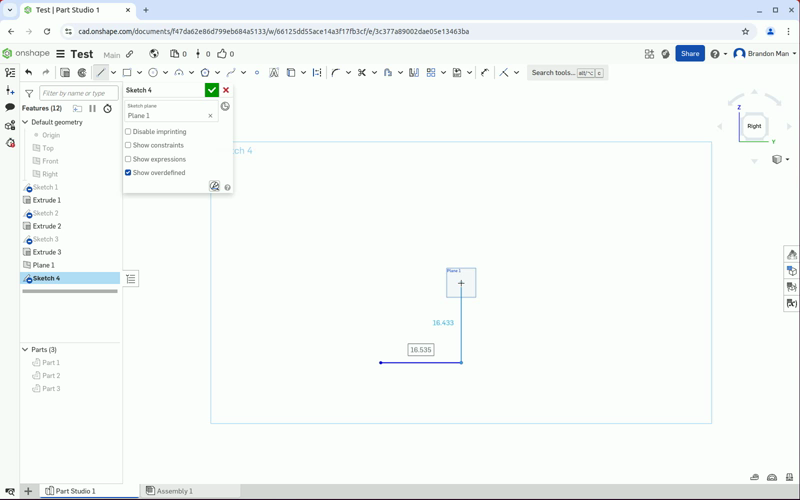
key_up(shift)
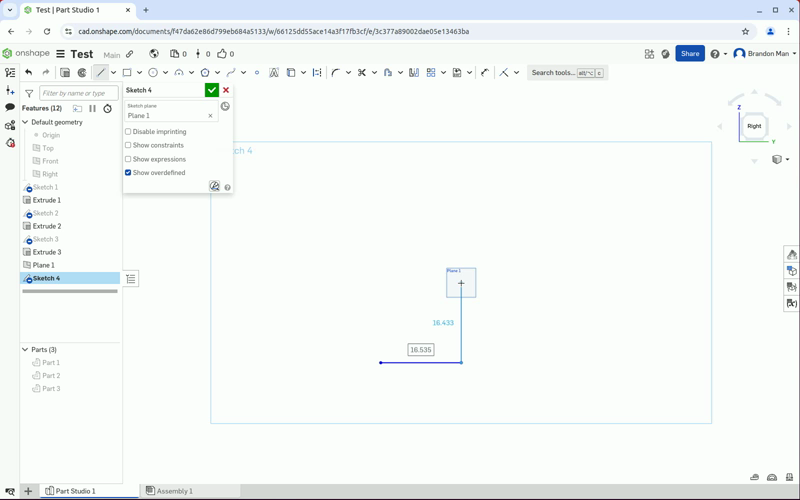
key_down(shift)
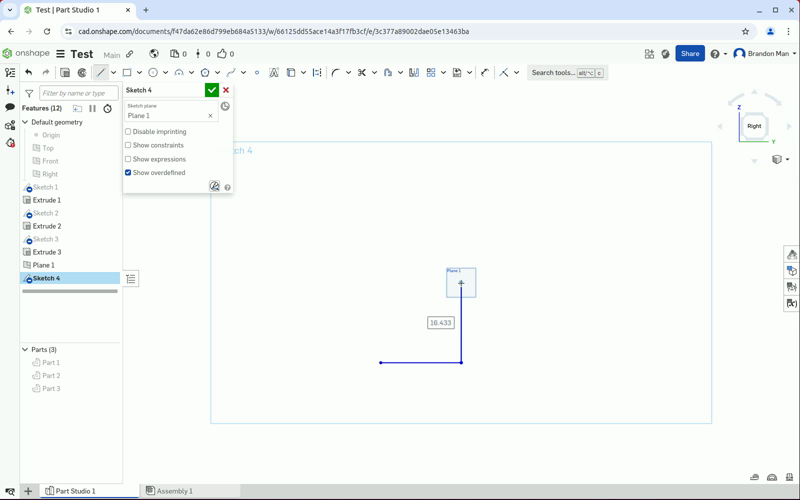
mouse_move(380, 282)
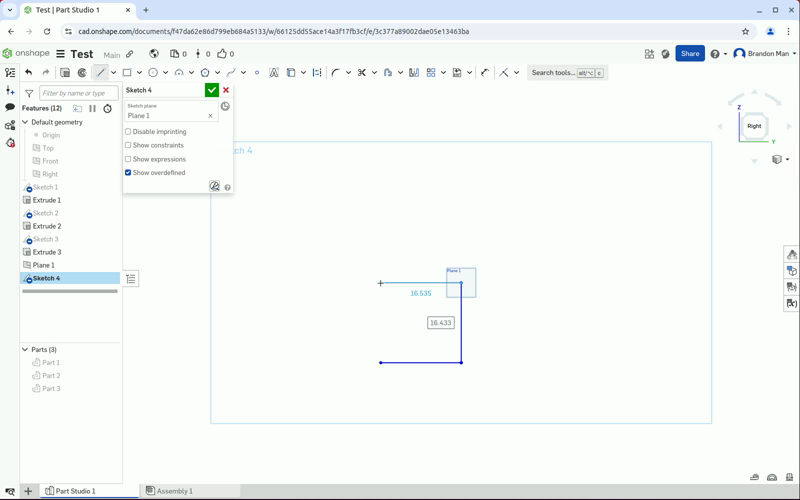
click(380, 282)
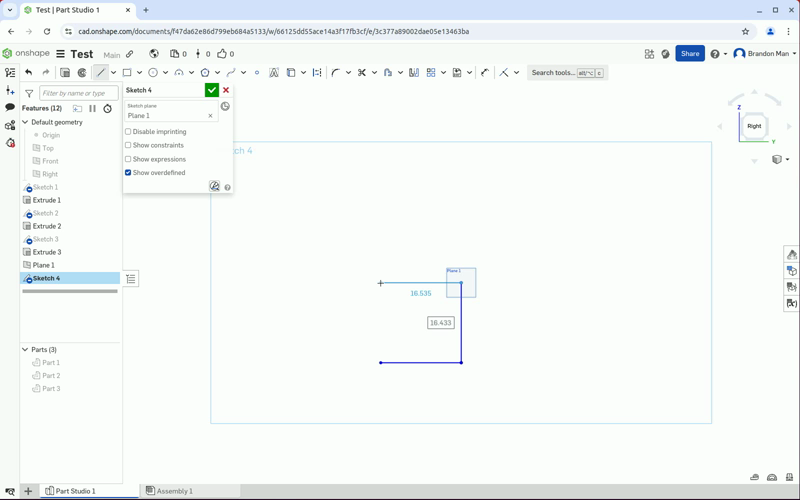
key_up(shift)
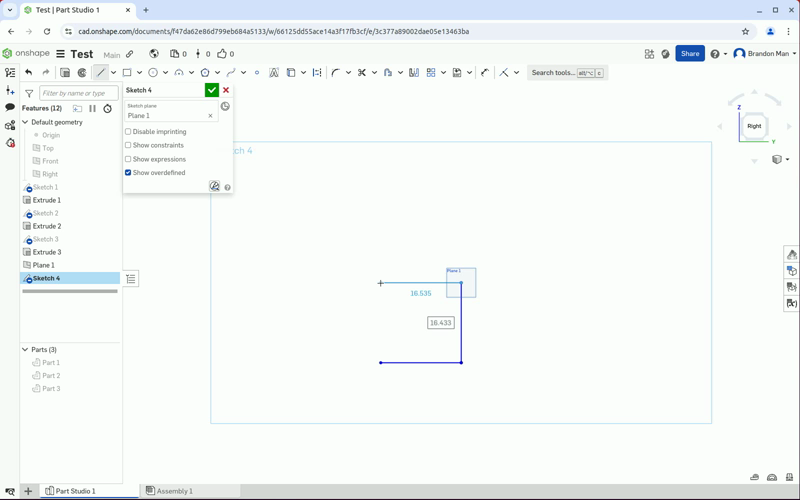
key_down(shift)
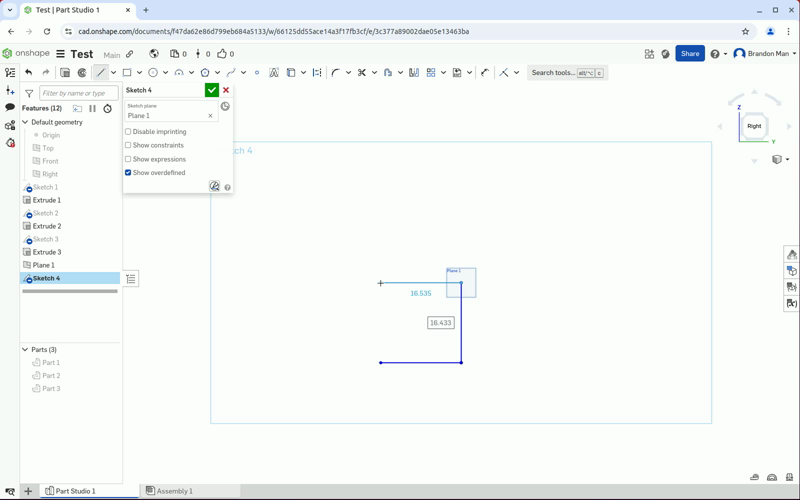
mouse_move(380, 362)
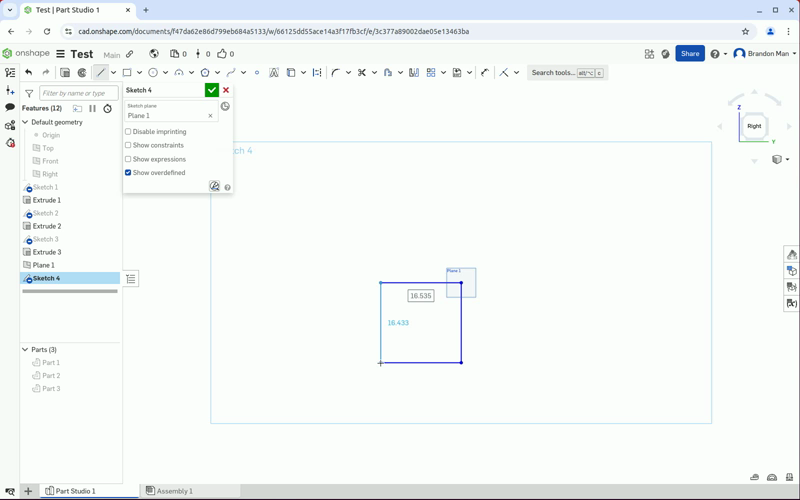
key_up(shift)
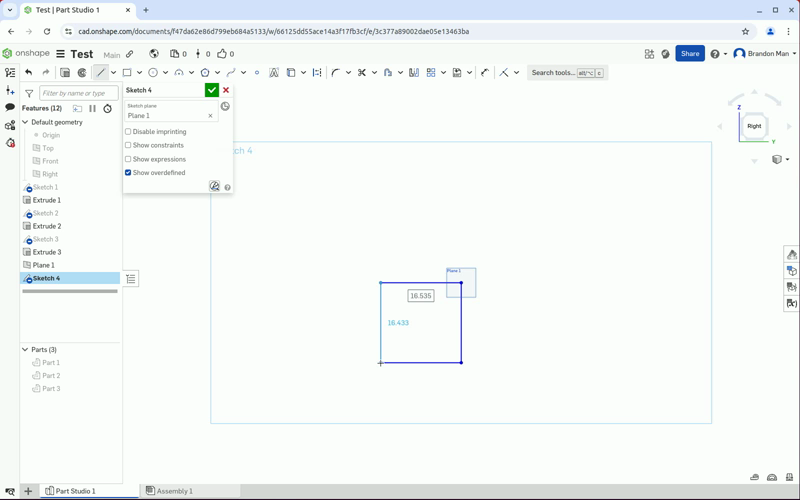
click(380, 362)
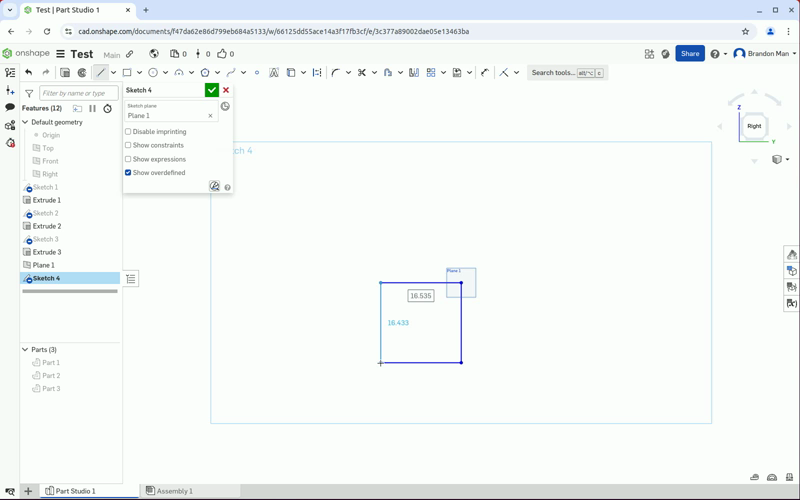
key(esc)
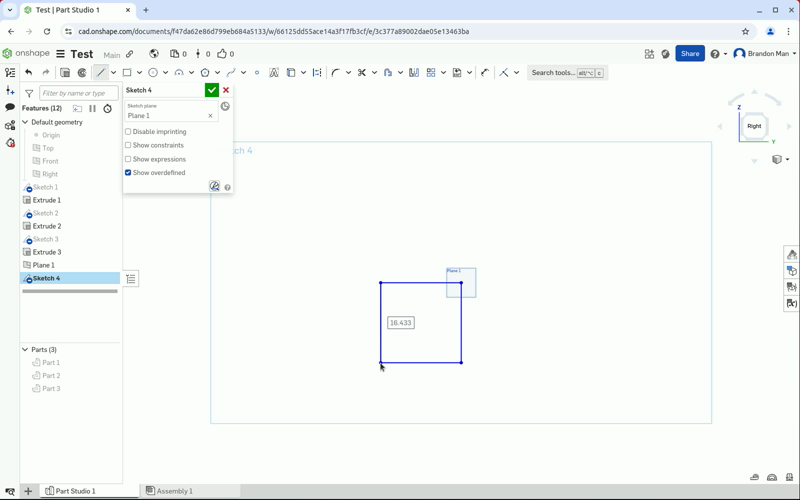
mouse_move(451, 300)
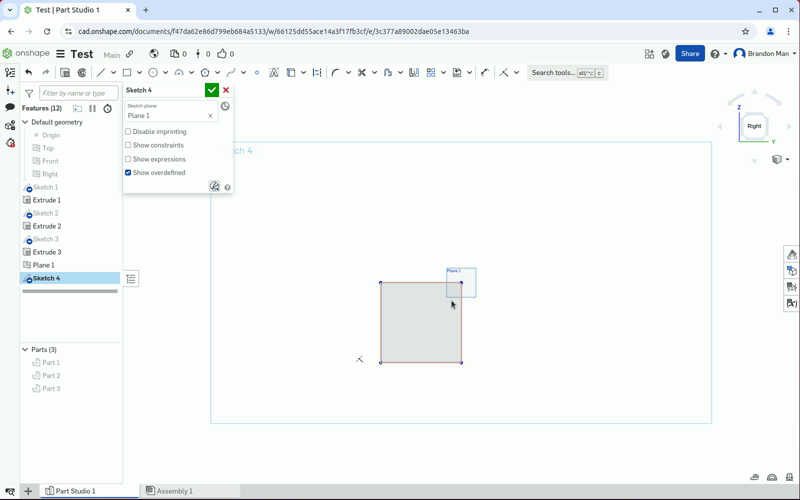
click(451, 300)
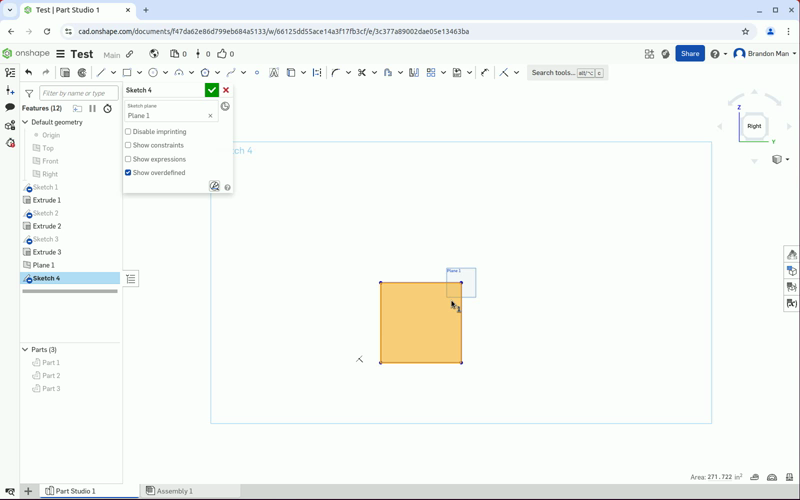
mouse_move(73, 352)
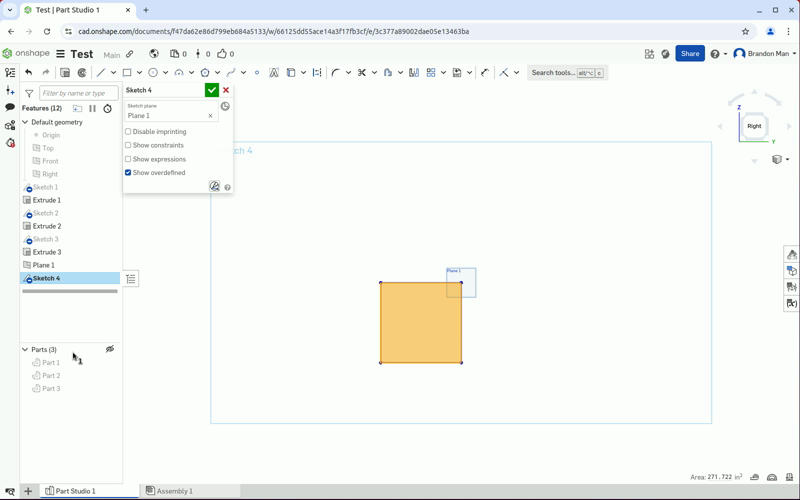
key(shift+y)
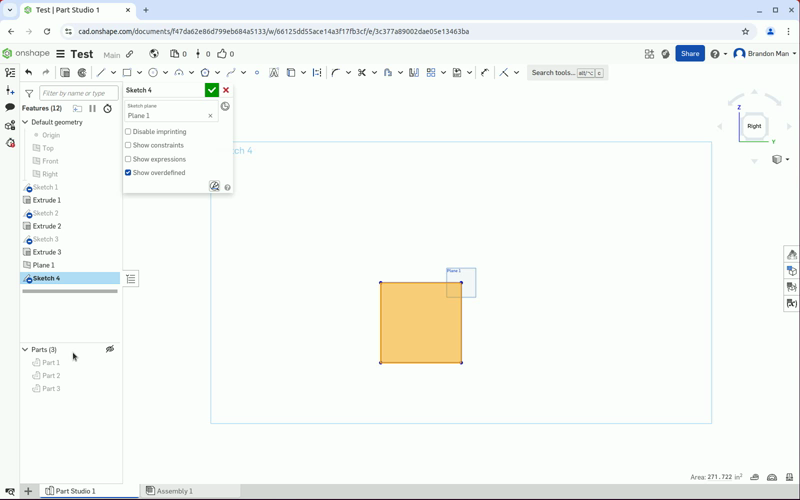
key(shift+e)
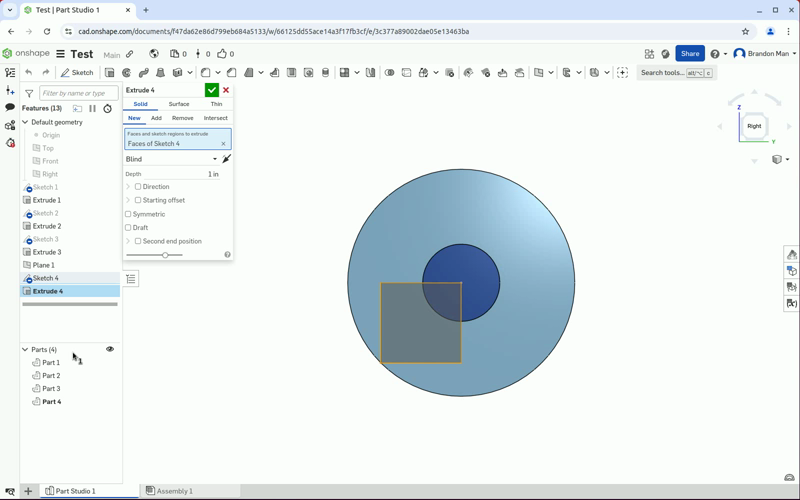
mouse_move(143, 106)
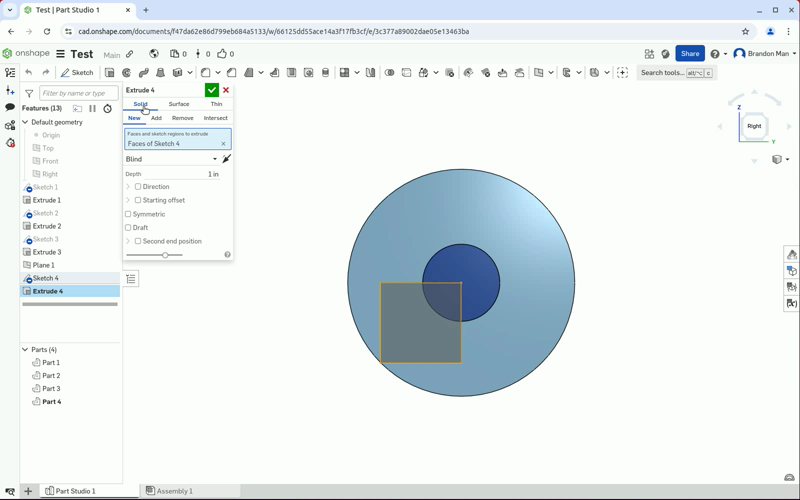
click(143, 106)
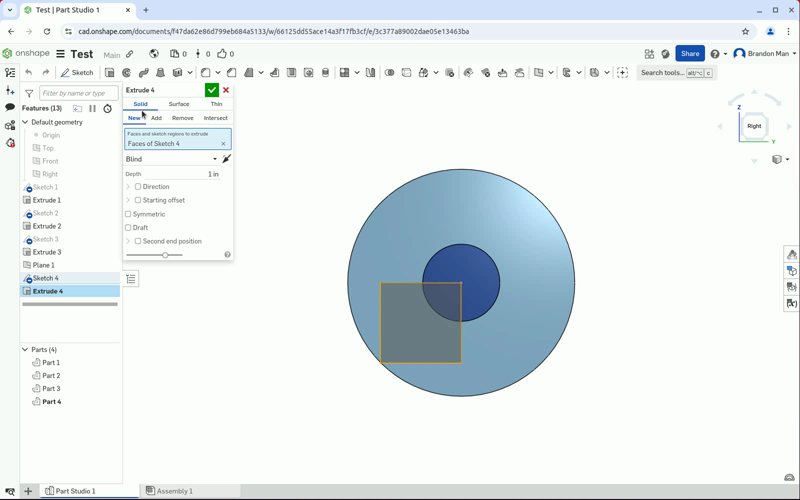
mouse_move(137, 120)
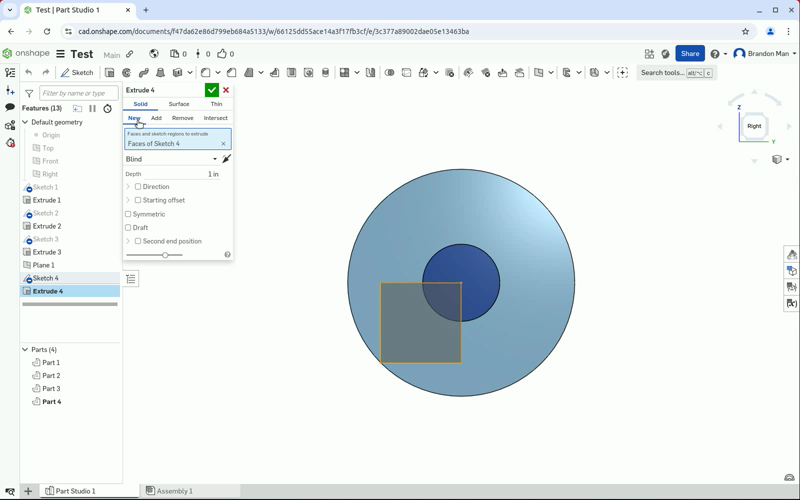
click(137, 120)
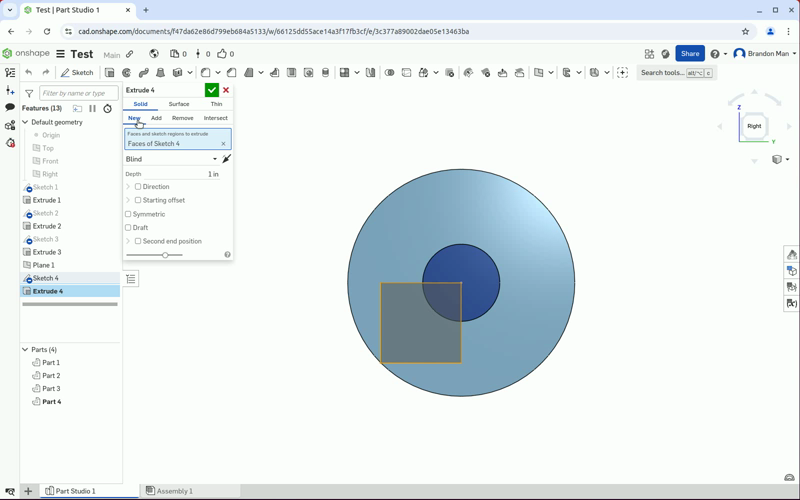
key(tab, 4)
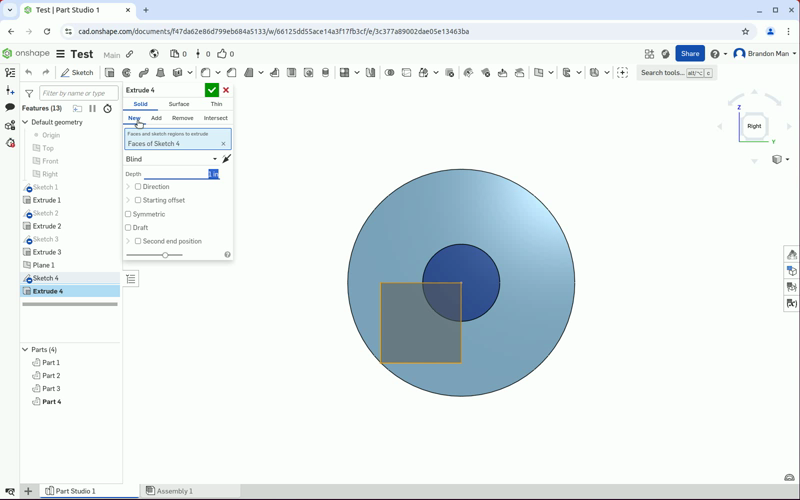
text(7.703)
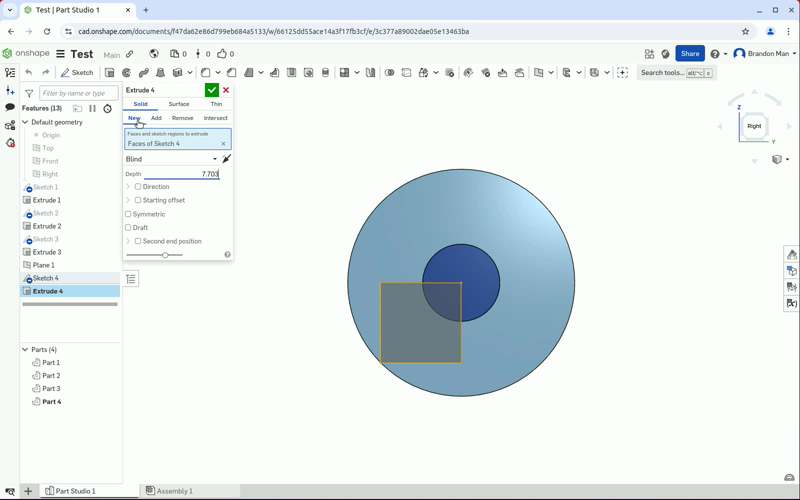
key(enter)
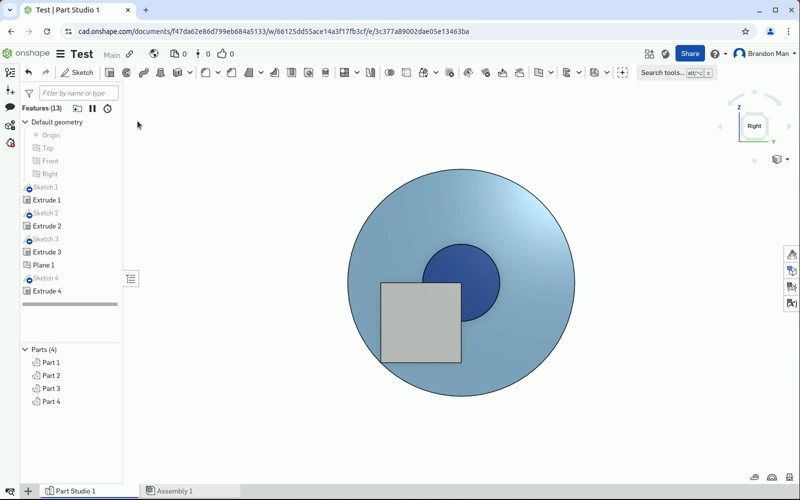
key(shift+h)
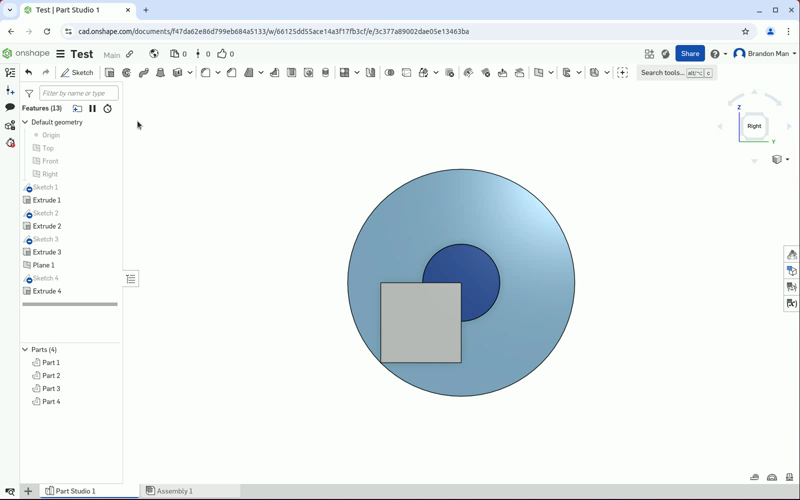
key(shift+h)
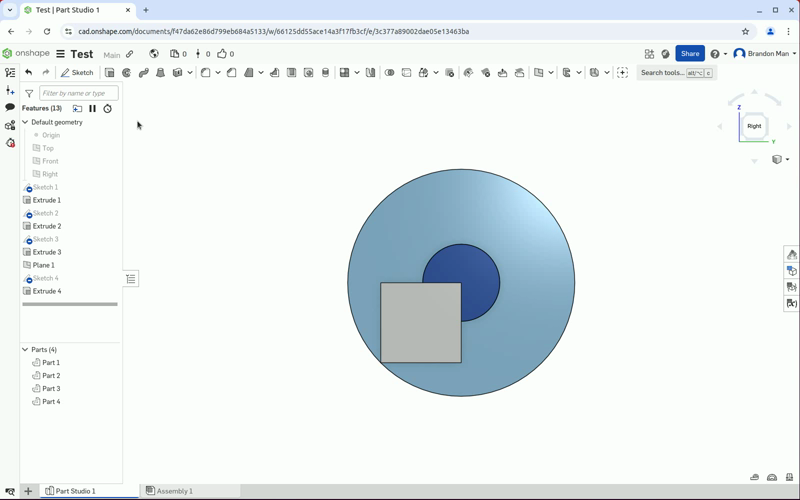
key(shift+7)
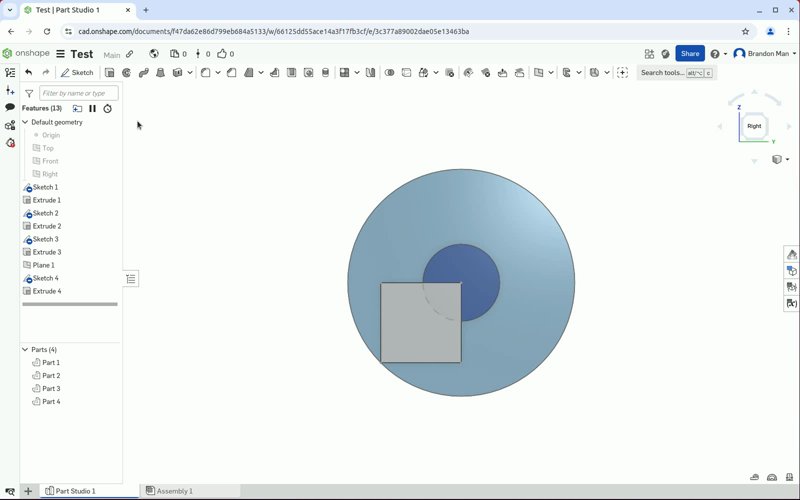
key(right, 2)
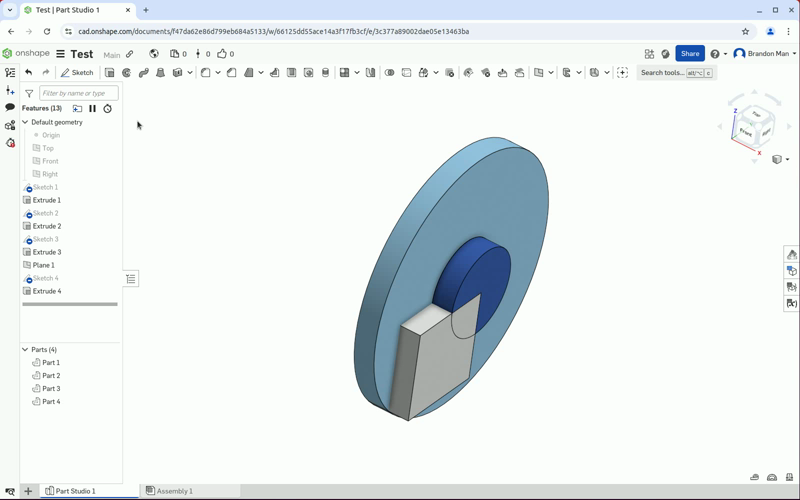
key(down, 2)
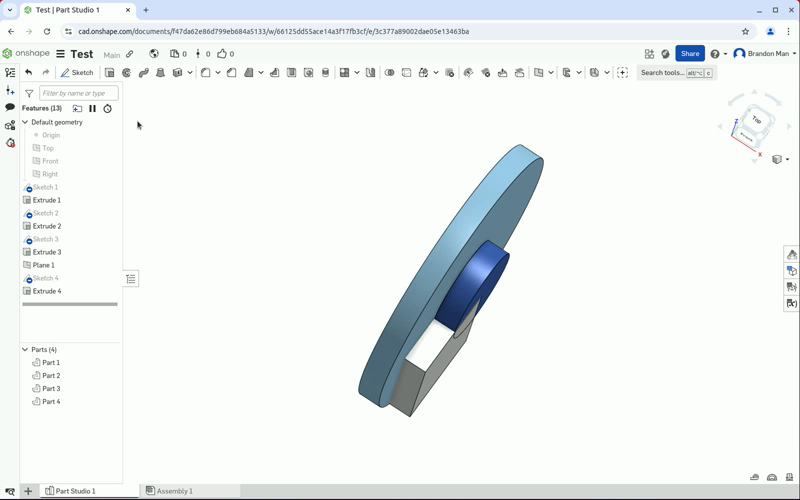
key(up, 2)
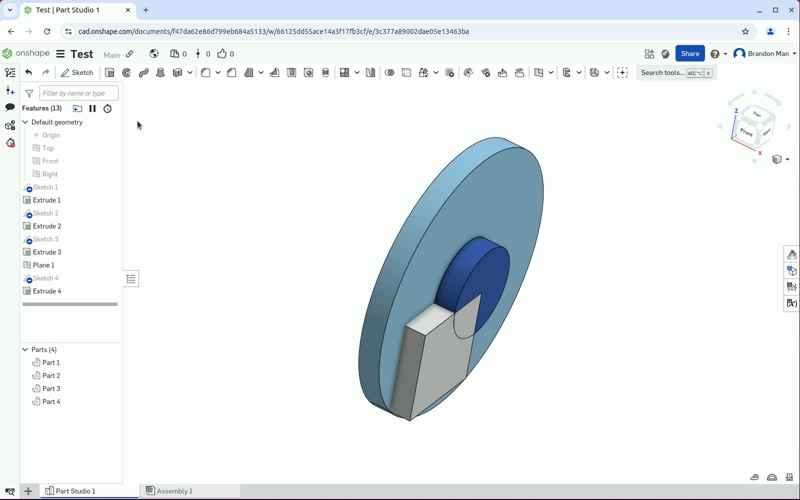
key(left, 2)
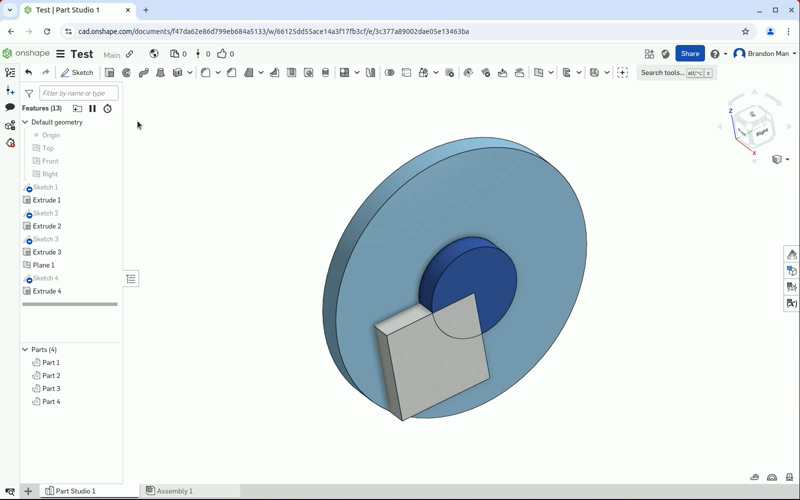
mouse_move(73, 189)
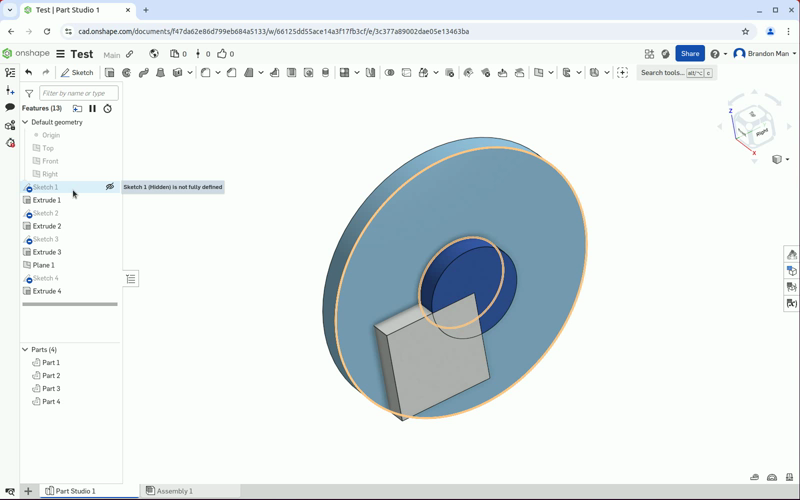
click(73, 189)